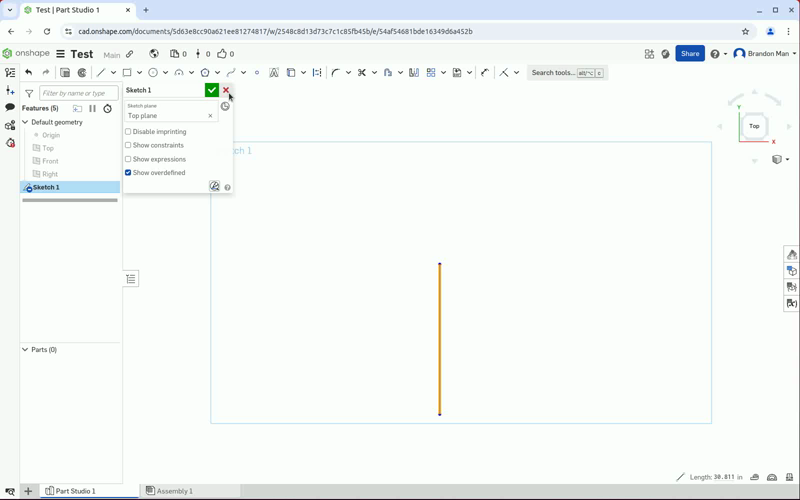
key(shift+h)
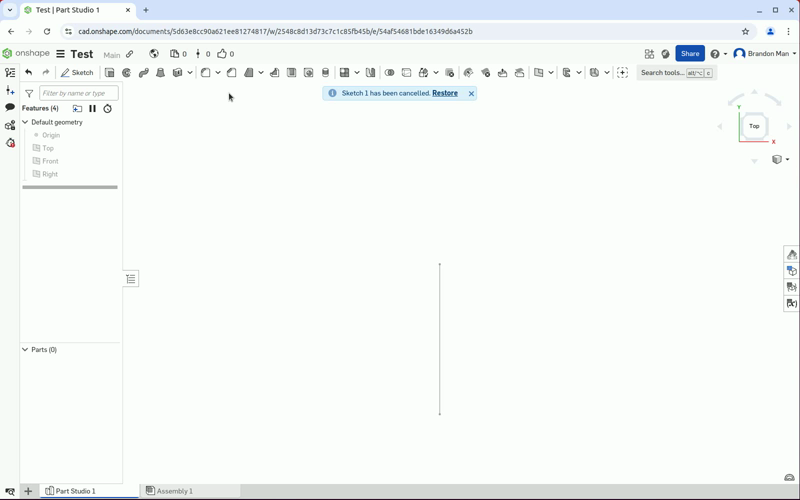
mouse_move(73, 352)
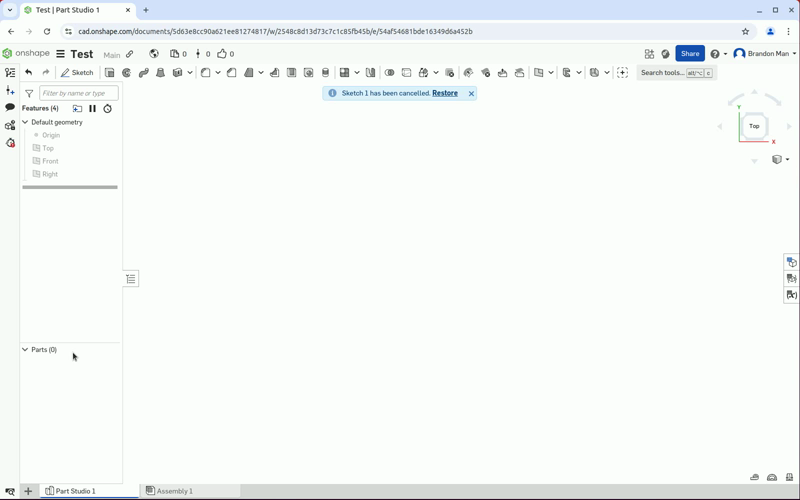
key(y)
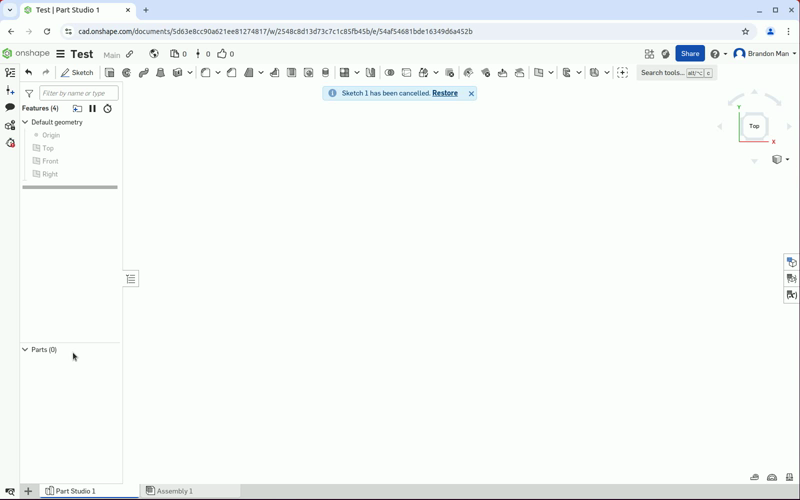
key(shift+p)
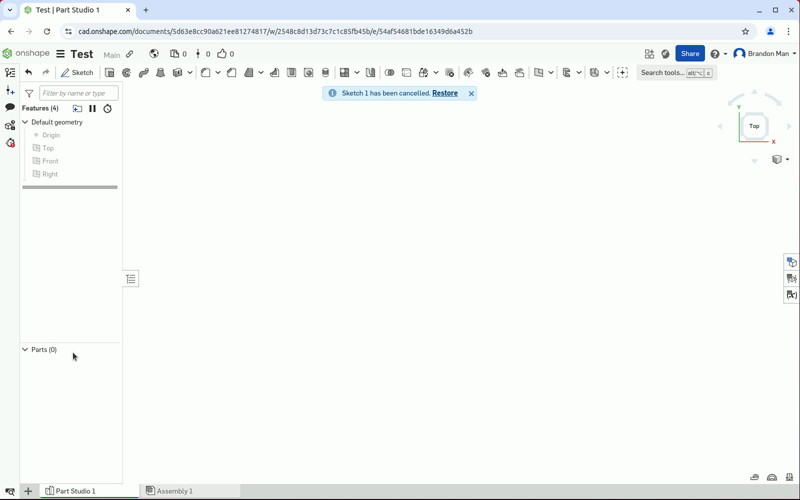
key(space)
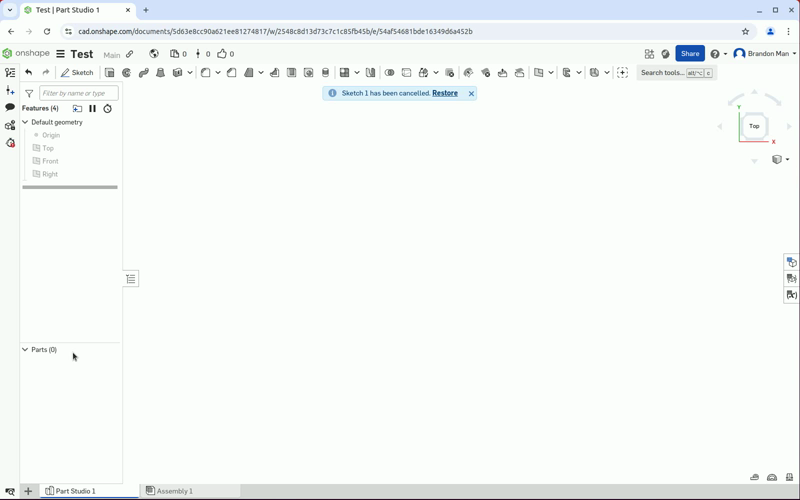
key_down(shift)
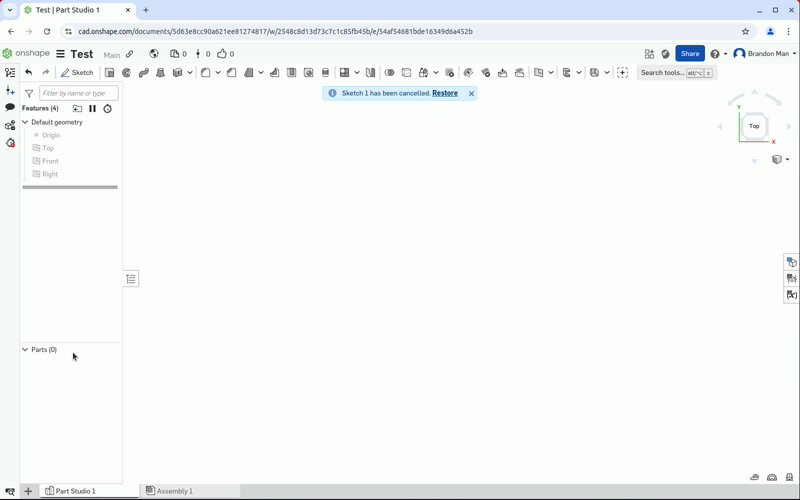
key(up)
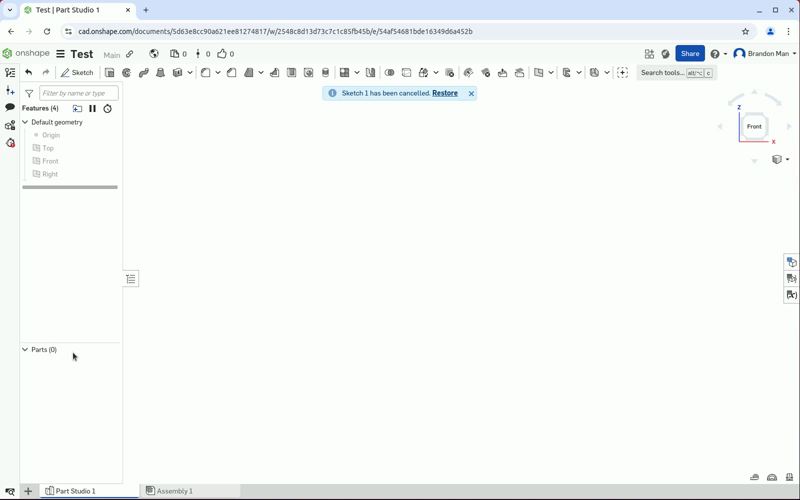
key_up(shift)
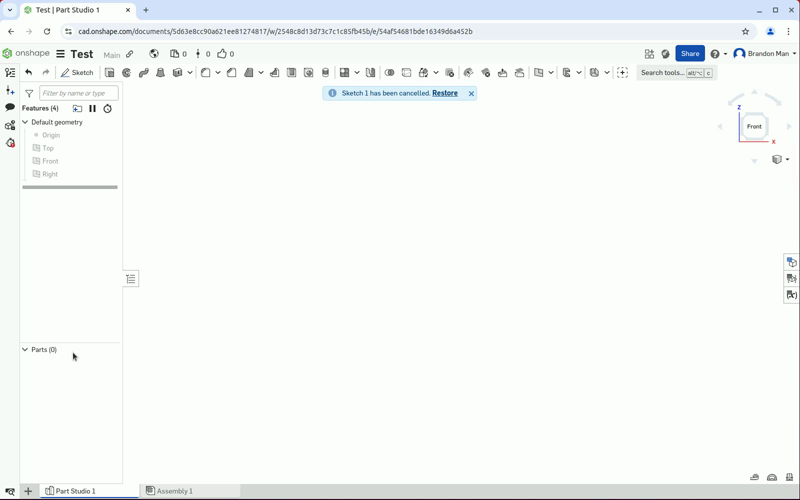
mouse_move(73, 352)
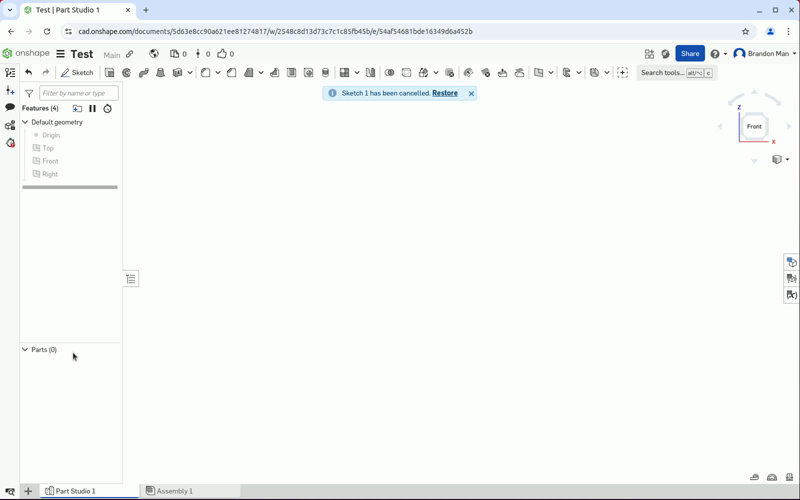
key(shift+y)
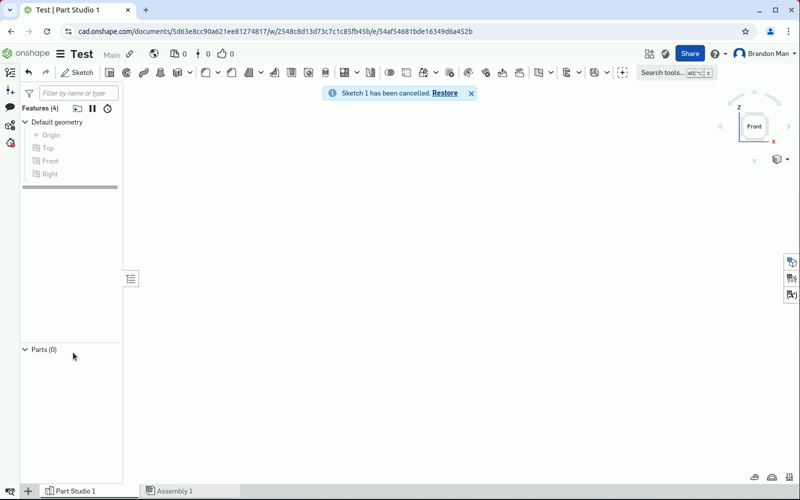
key(shift+s)
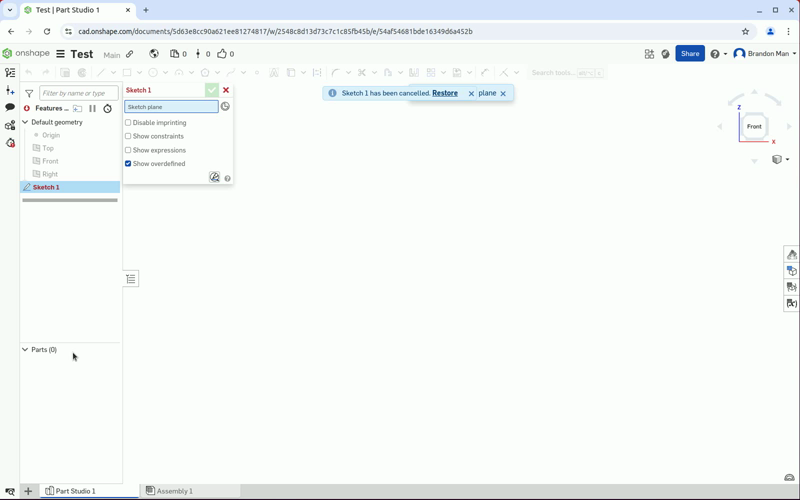
mouse_move(73, 163)
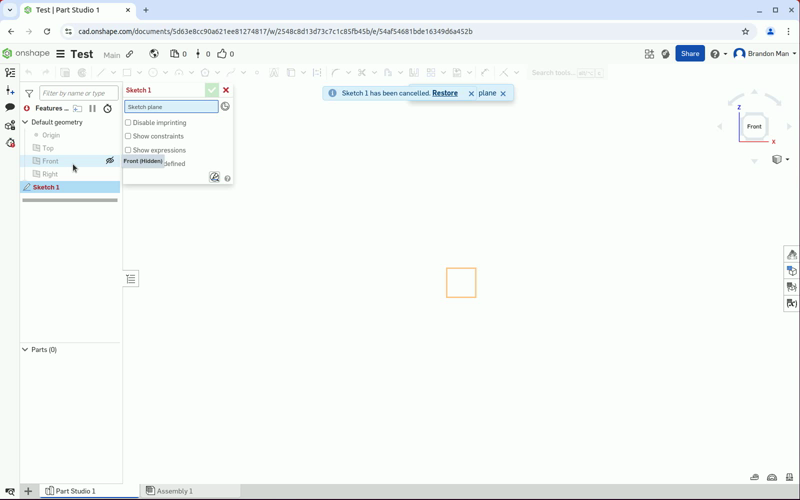
click(73, 163)
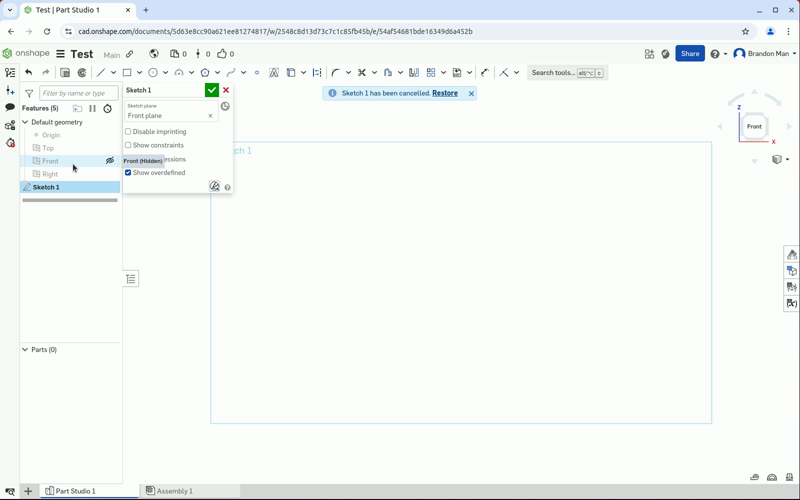
mouse_move(73, 352)
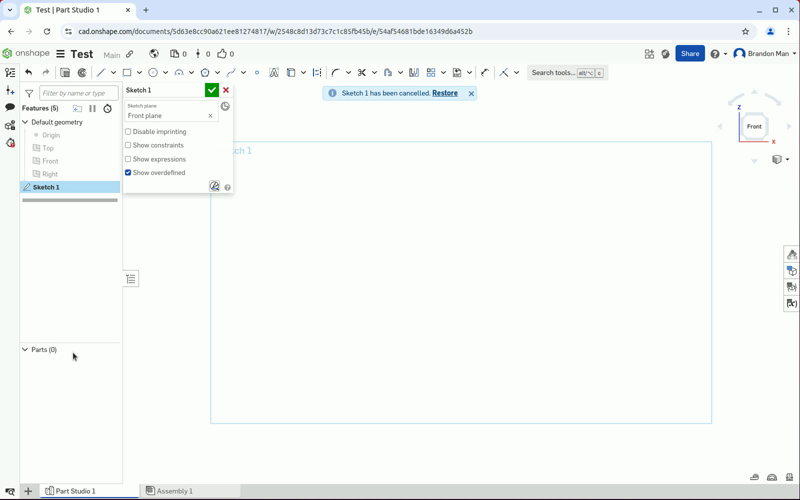
key(y)
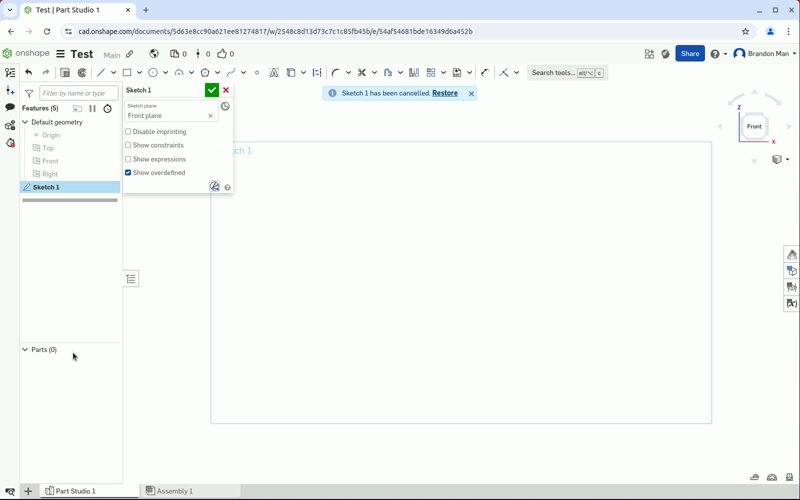
key(c)
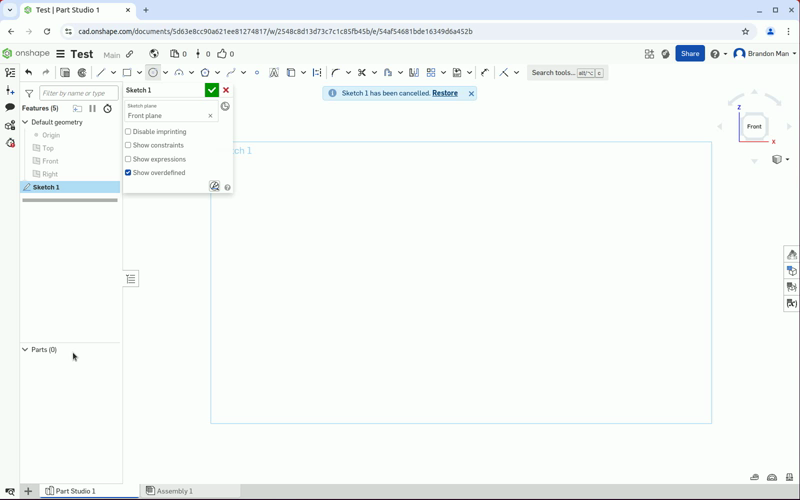
key_down(shift)
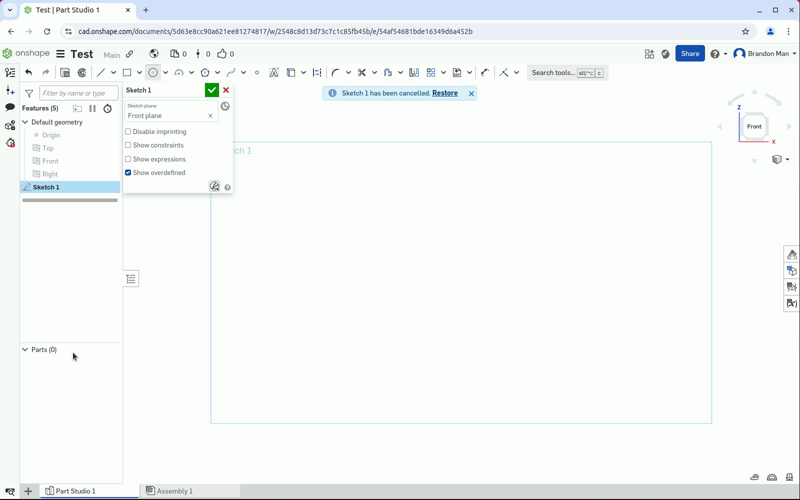
mouse_move(383, 300)
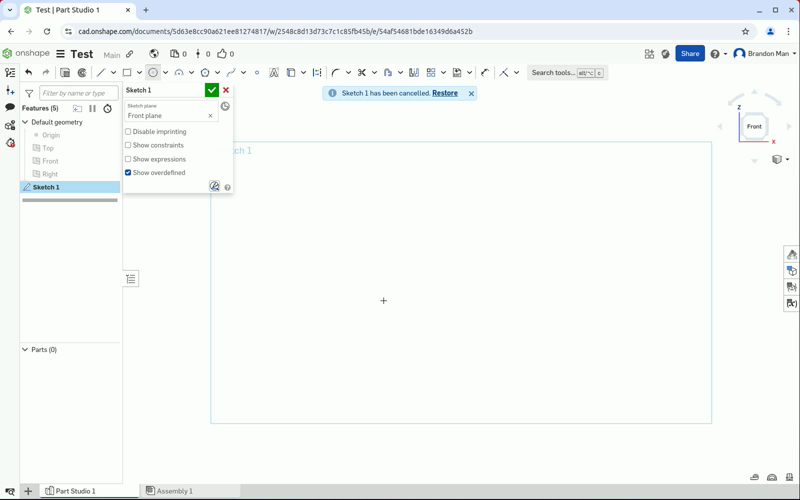
click(383, 300)
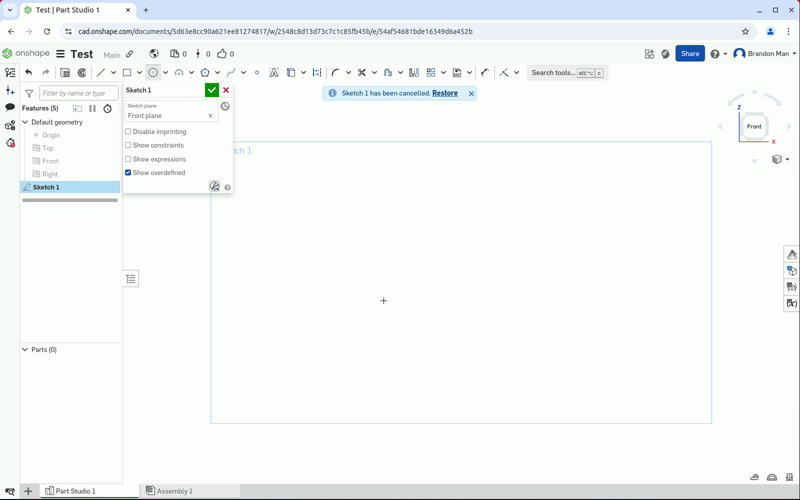
key_up(shift)
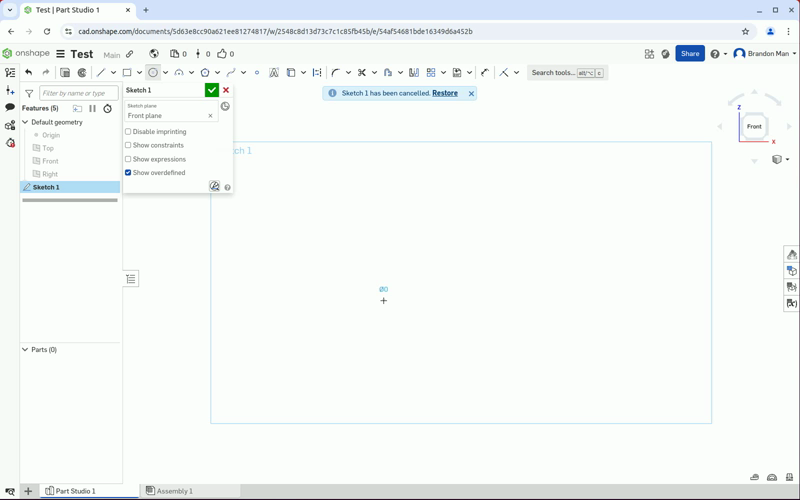
mouse_move(386, 300)
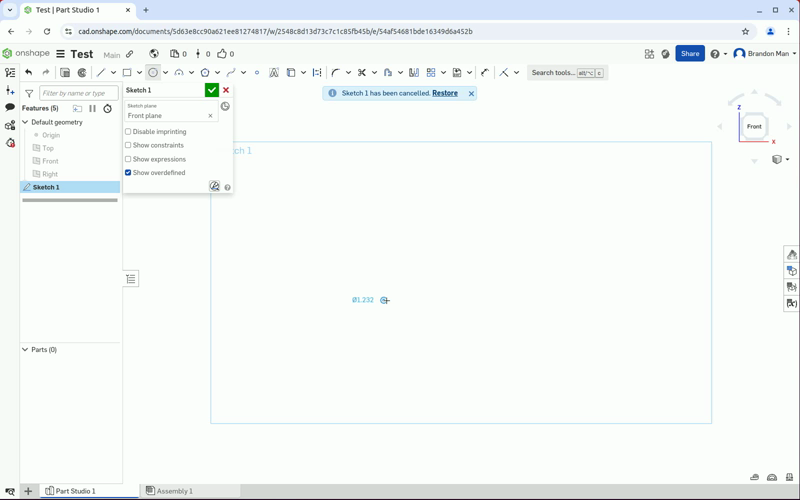
click(386, 300)
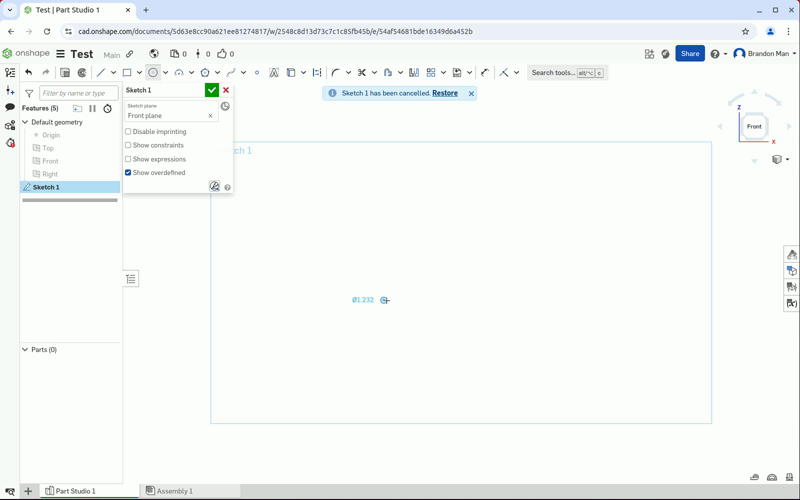
key(esc)
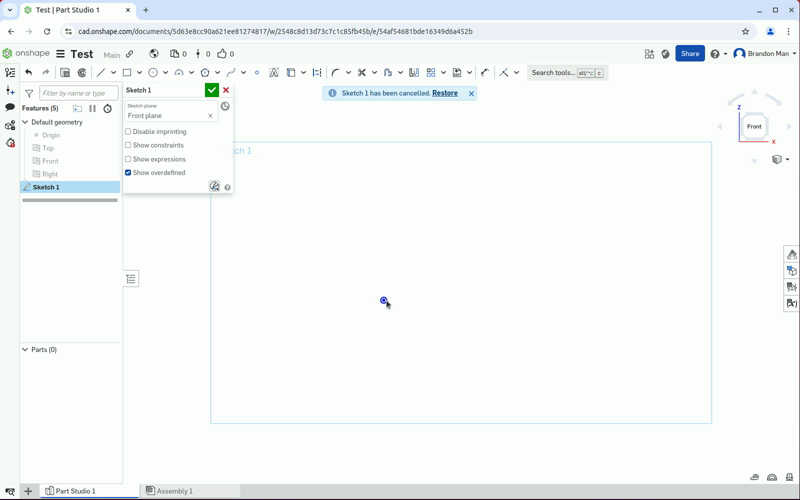
mouse_move(385, 298)
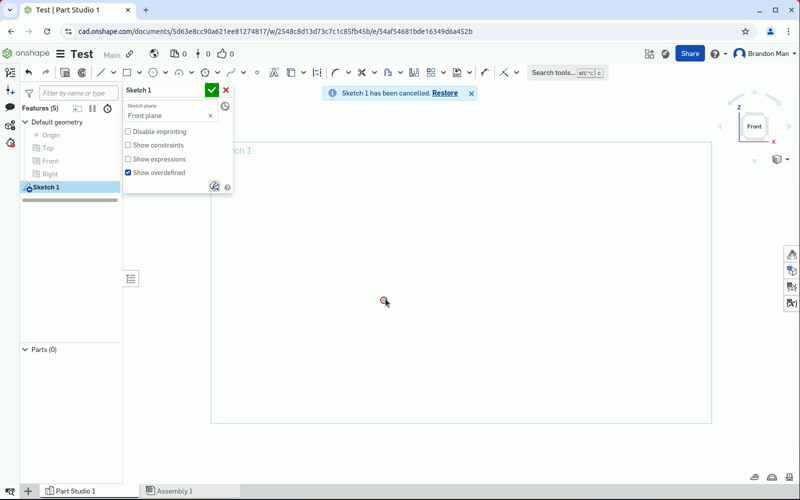
scroll(6)
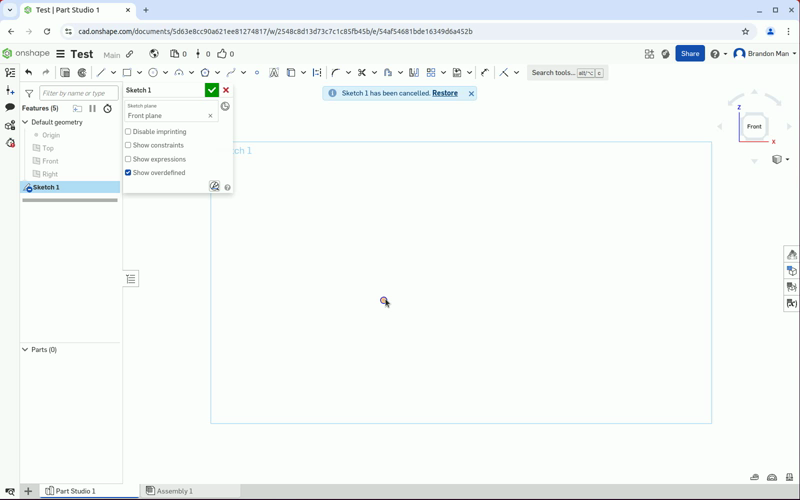
scroll(6)
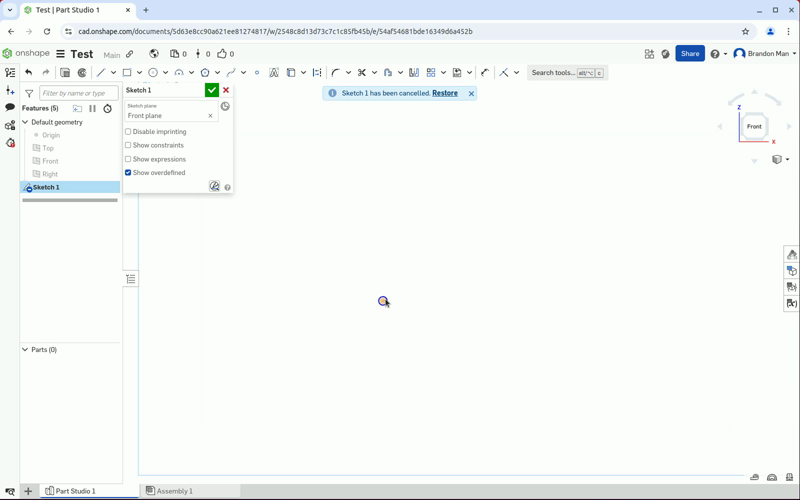
scroll(6)
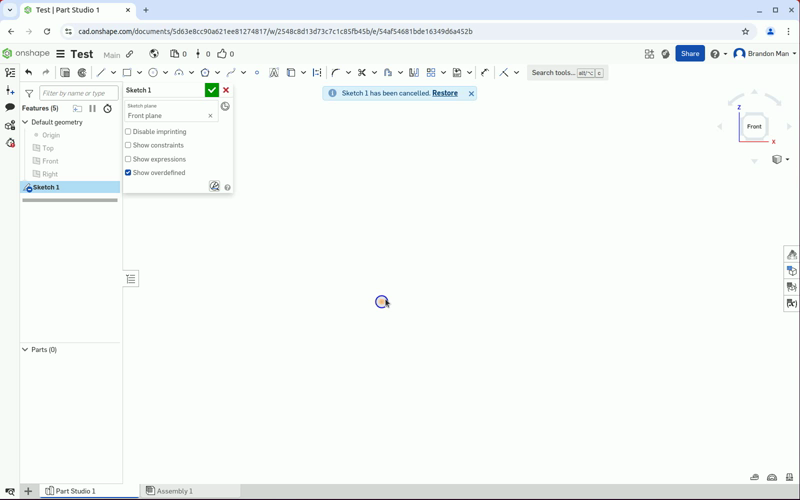
scroll(6)
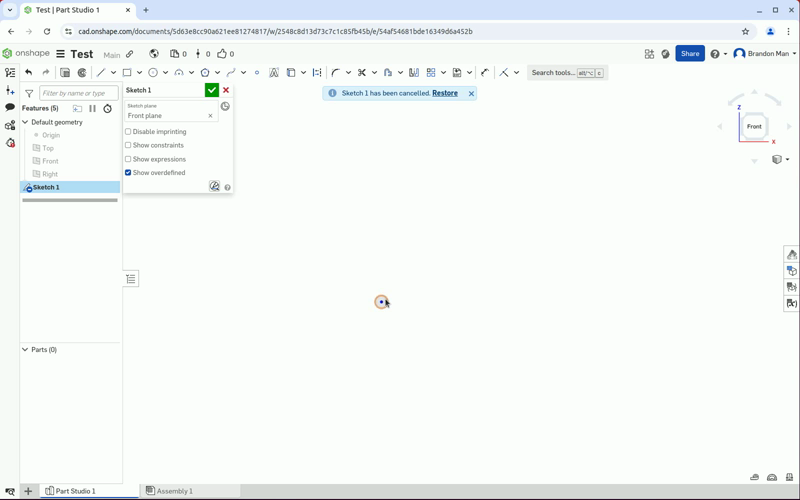
scroll(6)
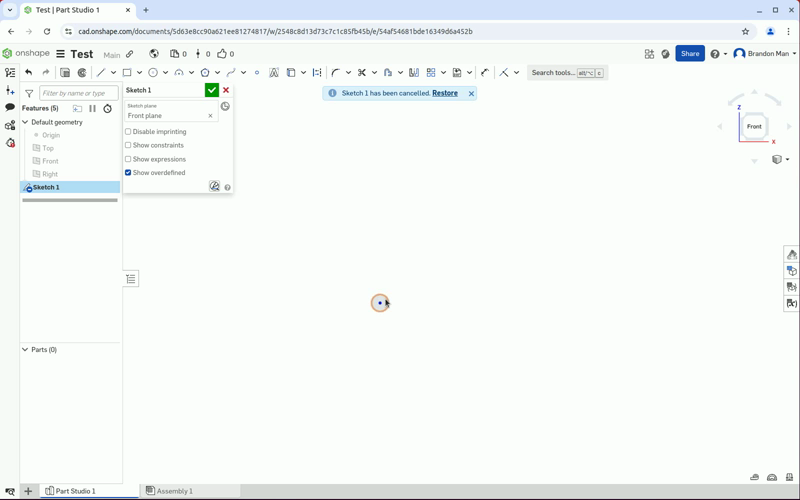
scroll(6)
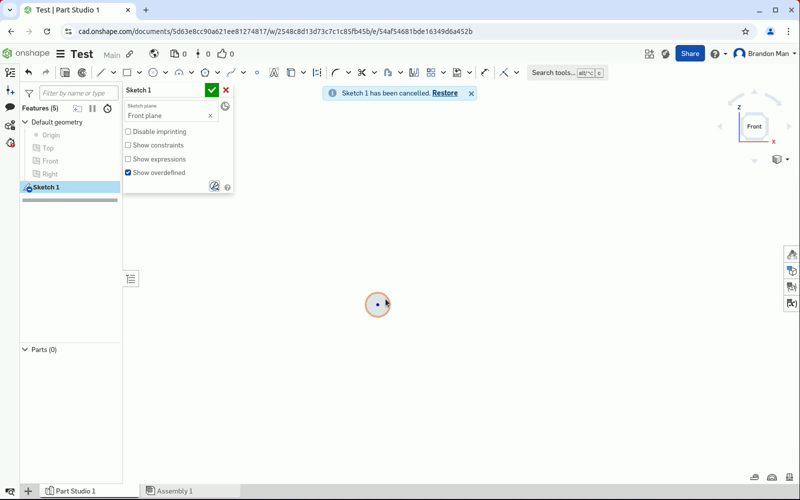
scroll(6)
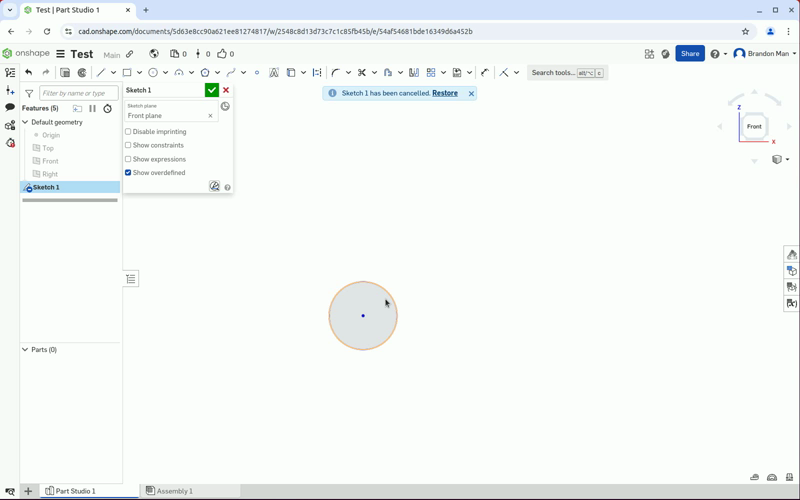
click(385, 298)
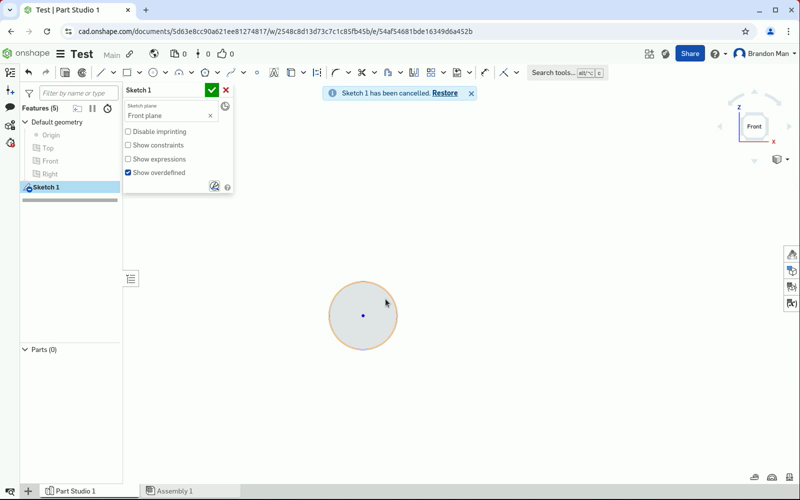
scroll(-6)
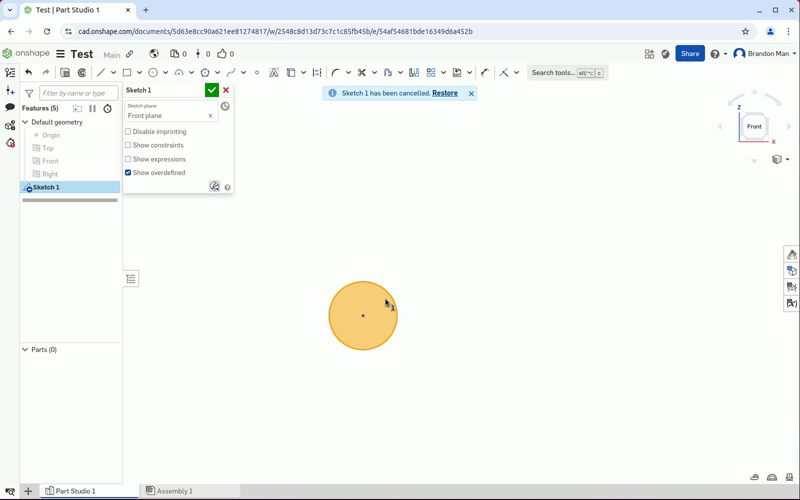
scroll(-6)
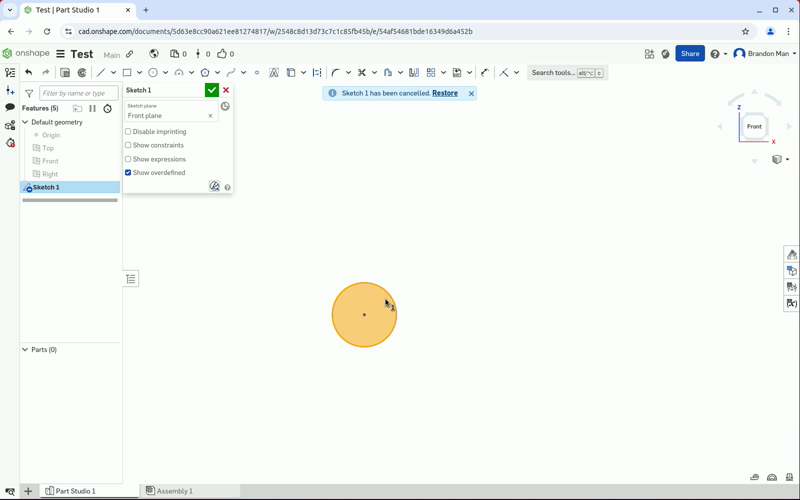
scroll(-6)
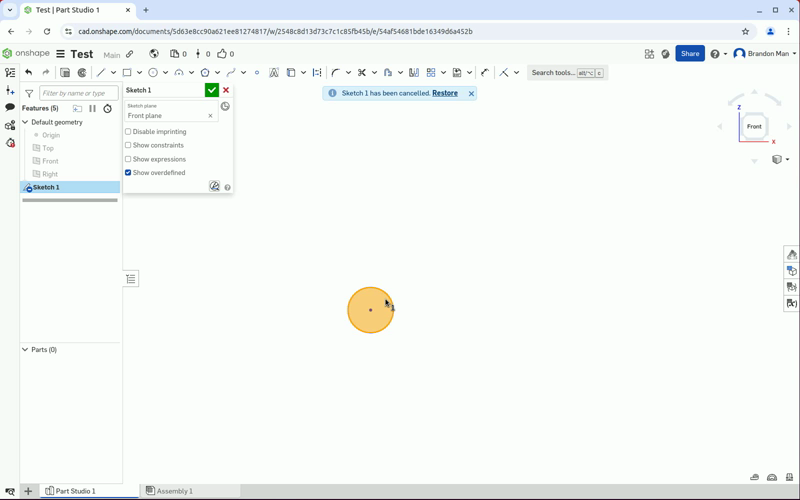
scroll(-6)
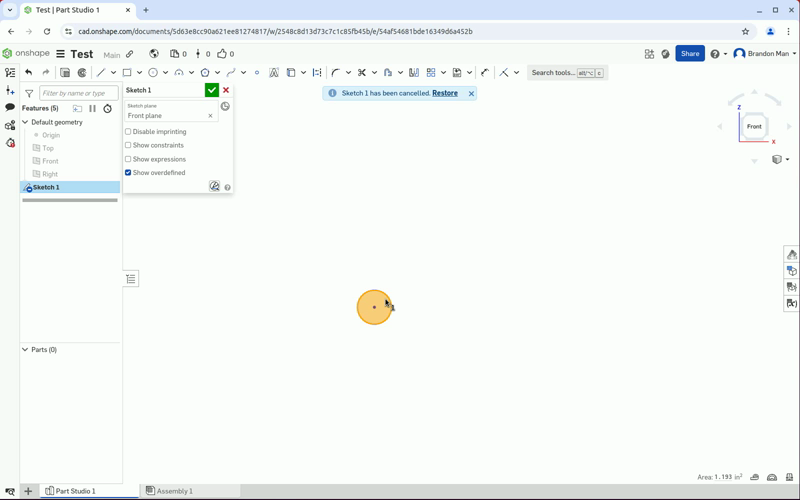
scroll(-6)
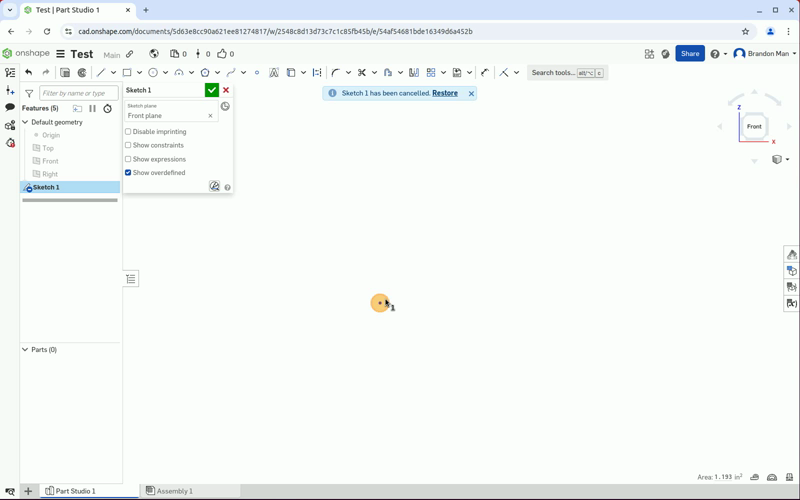
scroll(-6)
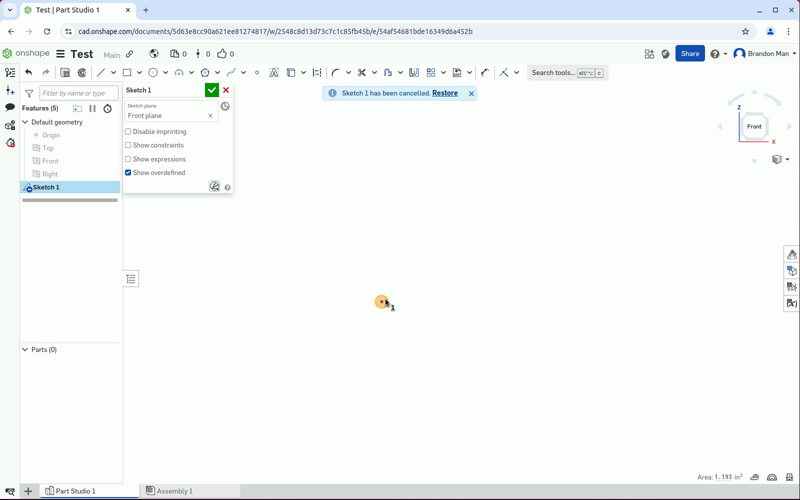
scroll(-6)
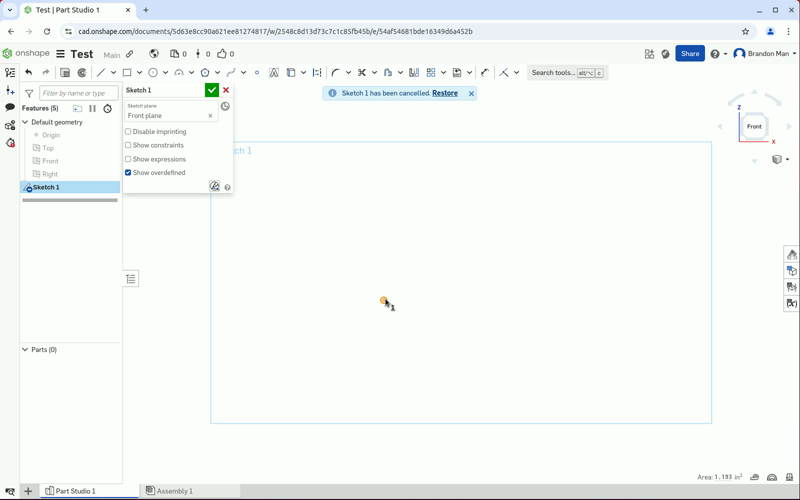
mouse_move(73, 352)
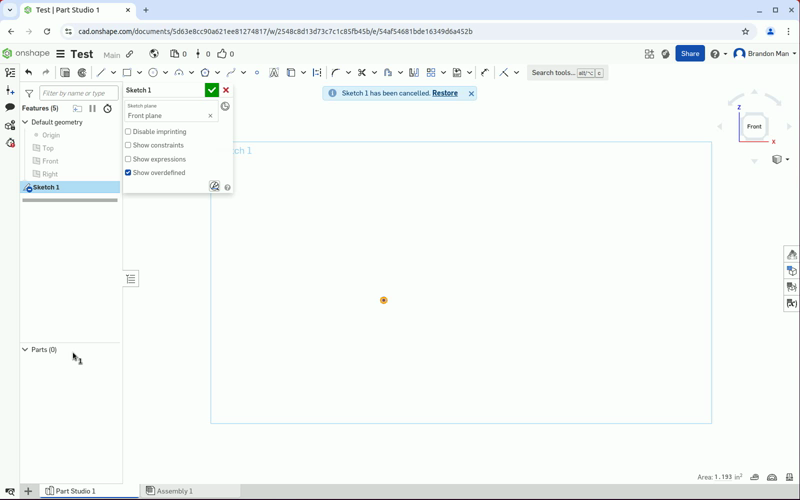
key(shift+y)
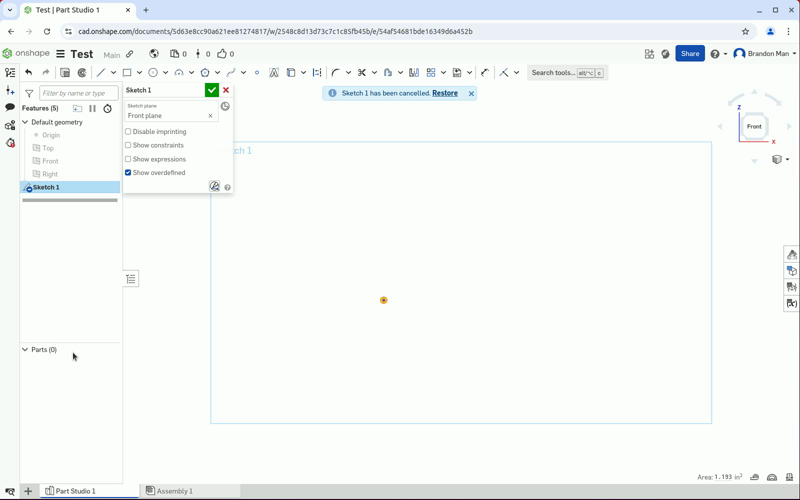
key(shift+e)
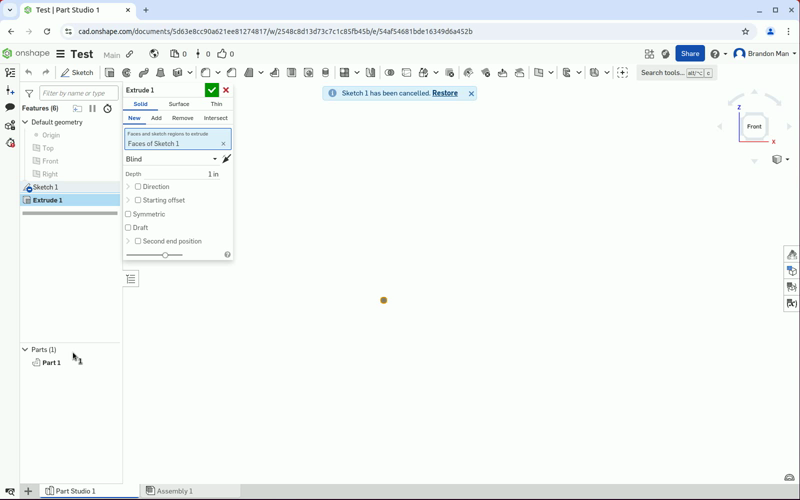
mouse_move(143, 106)
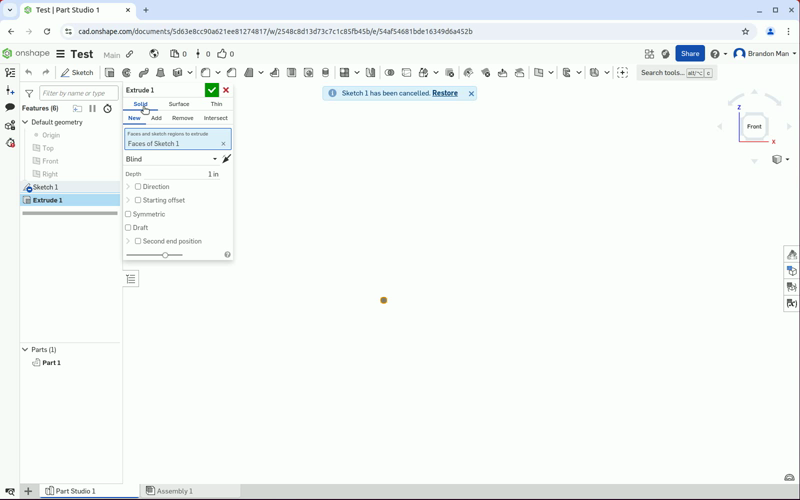
click(143, 106)
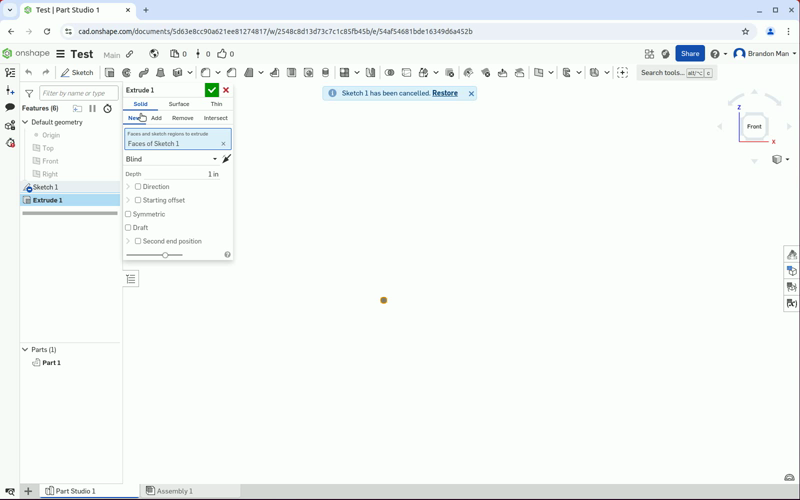
mouse_move(137, 120)
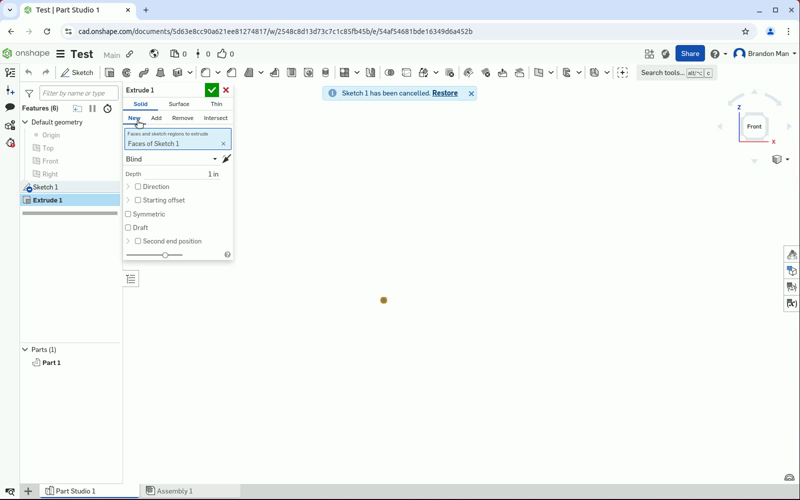
click(137, 120)
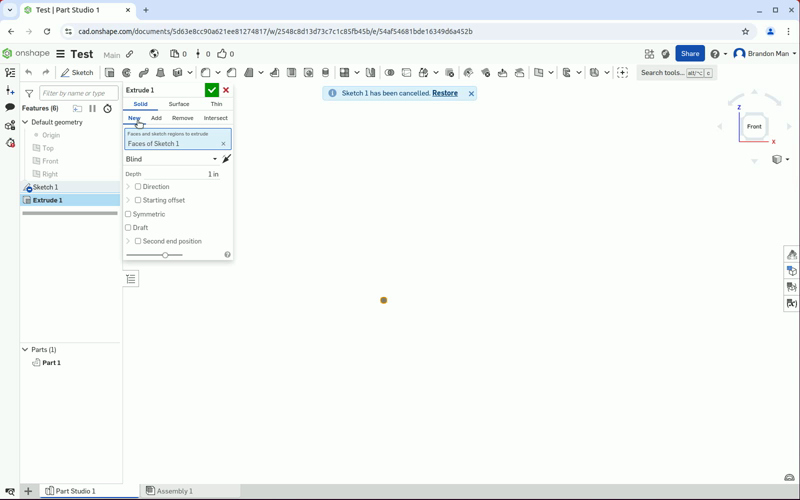
key(tab, 4)
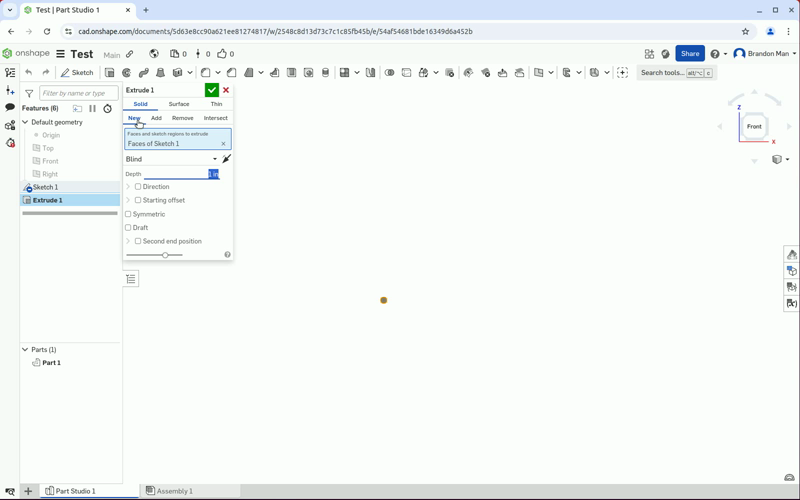
text(1.685)
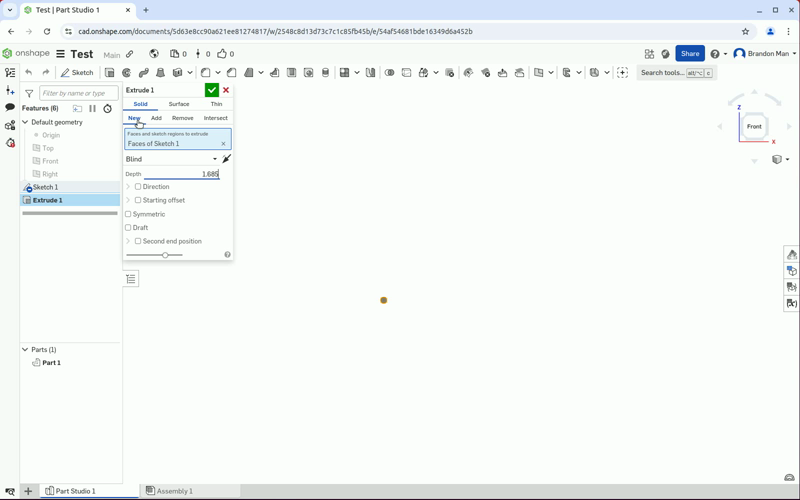
key(enter)
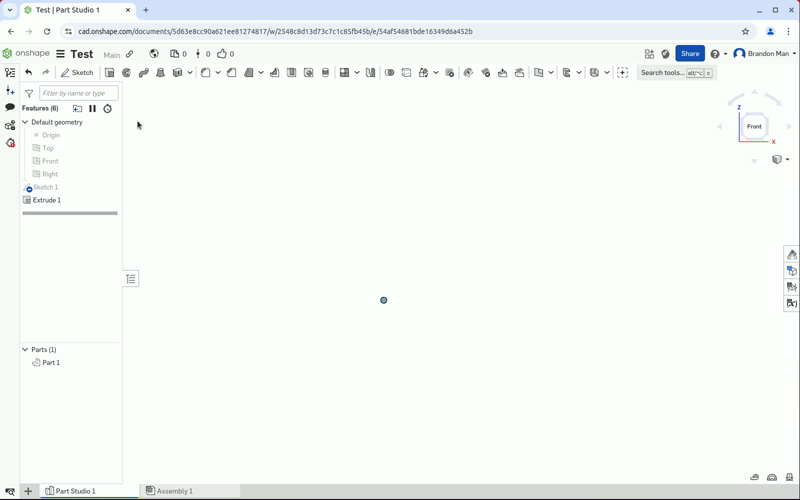
key(shift+h)
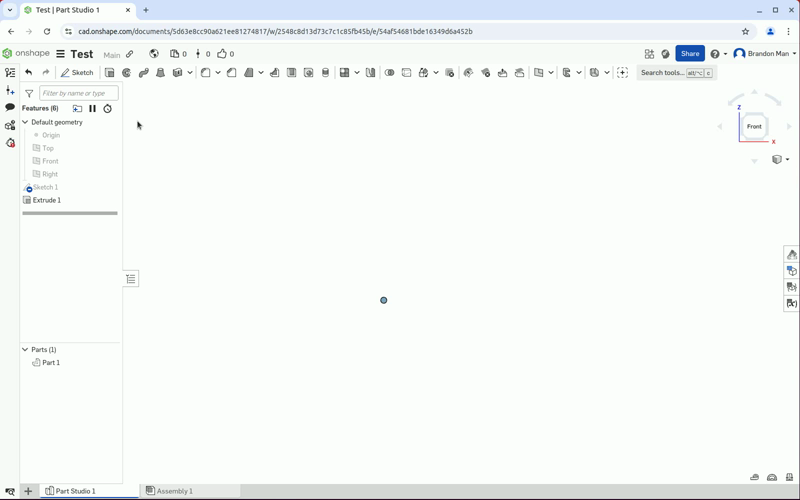
key(shift+h)
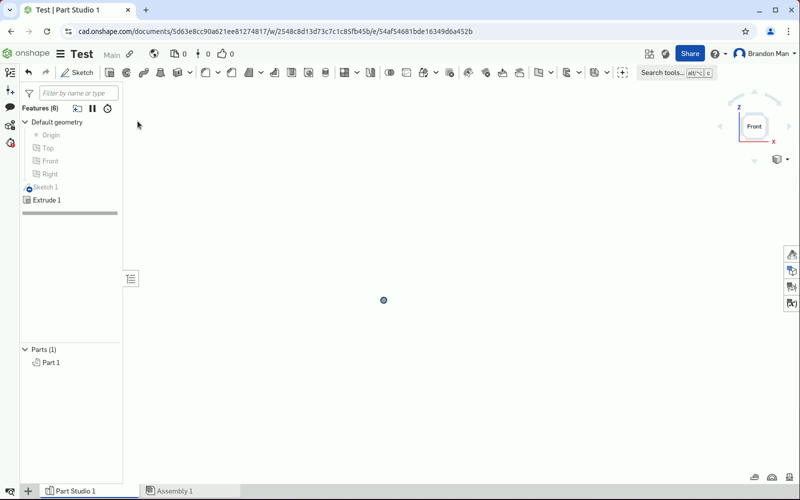
mouse_move(73, 189)
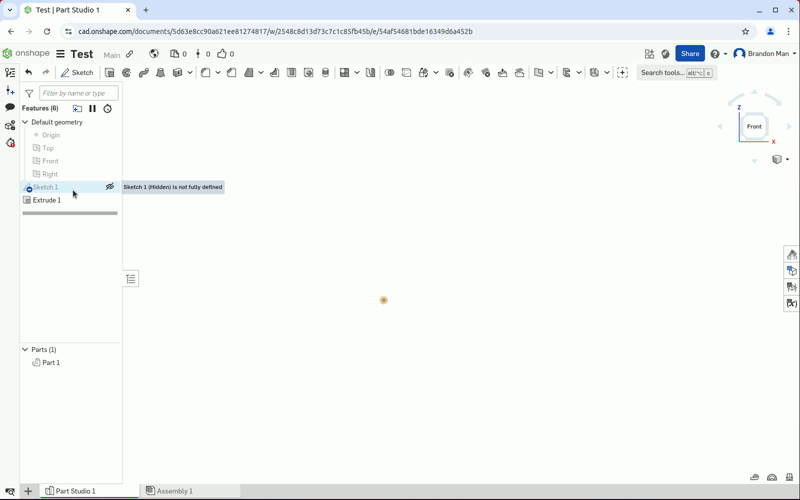
click(73, 189)
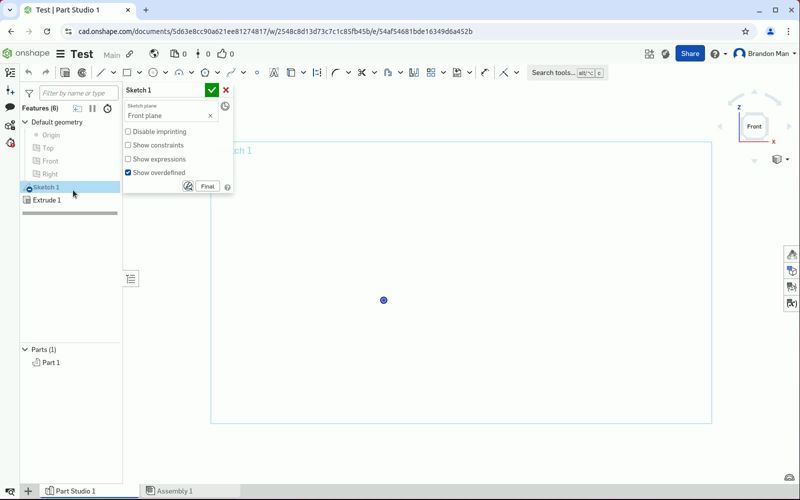
mouse_move(229, 92)
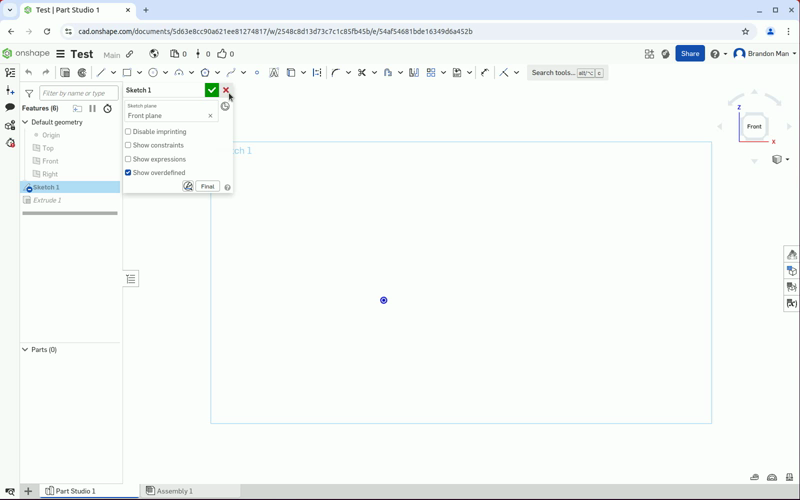
click(229, 92)
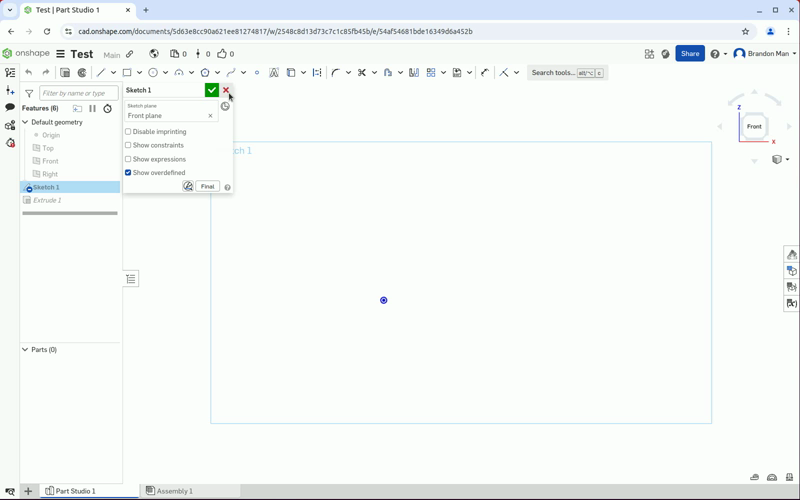
key(shift+s)
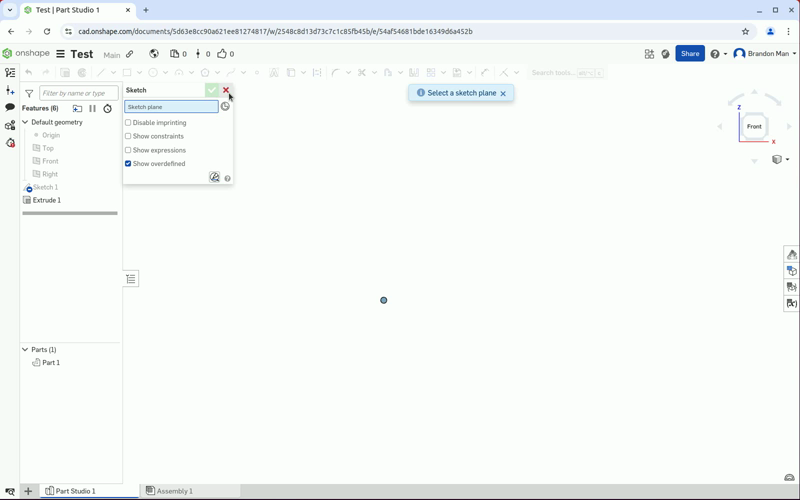
mouse_move(73, 163)
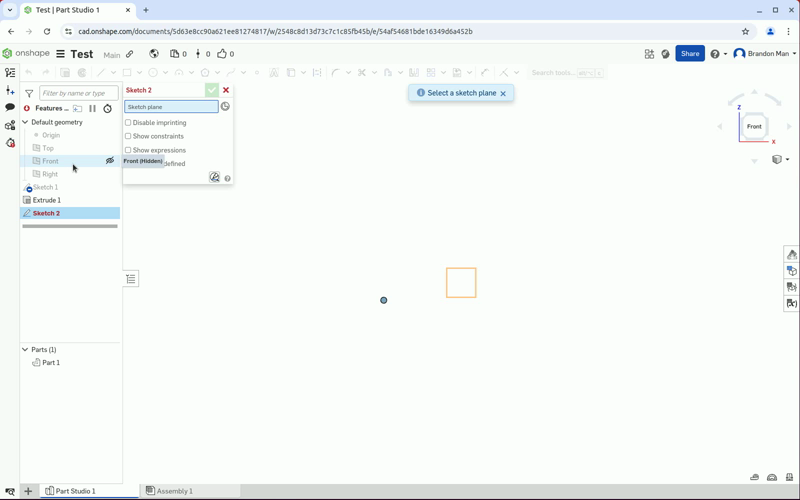
click(73, 163)
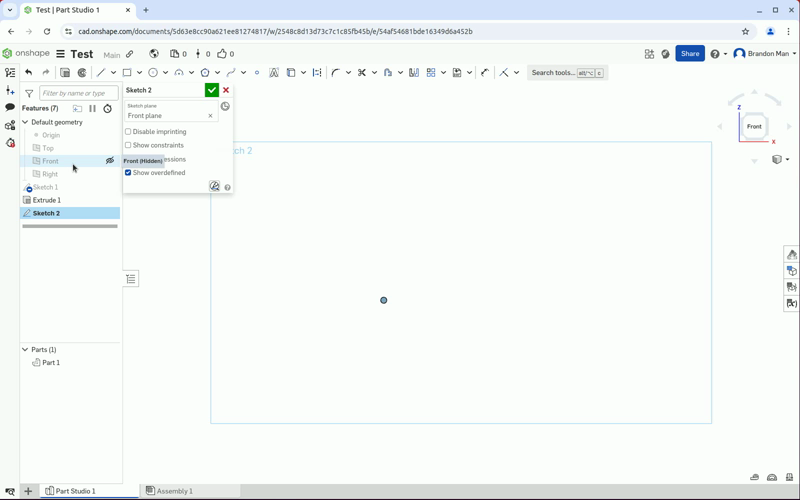
mouse_move(73, 352)
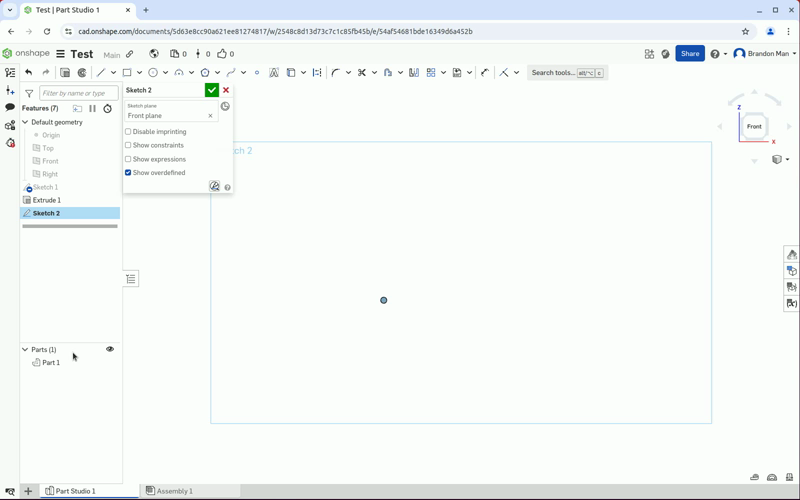
key(y)
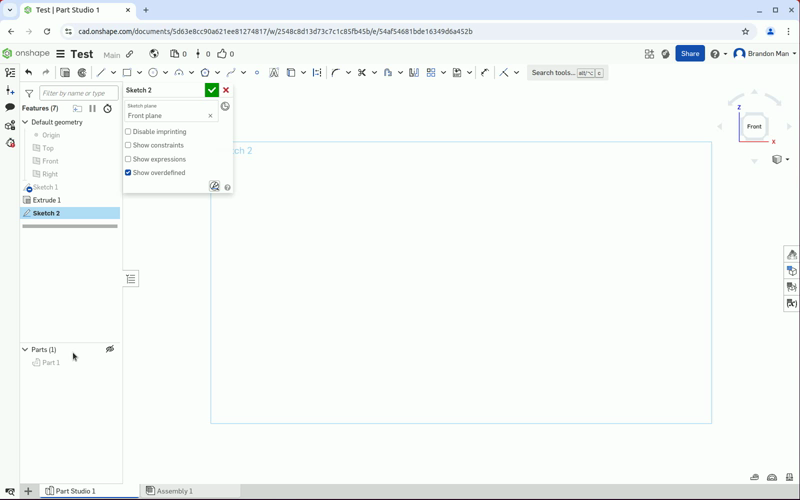
key(l)
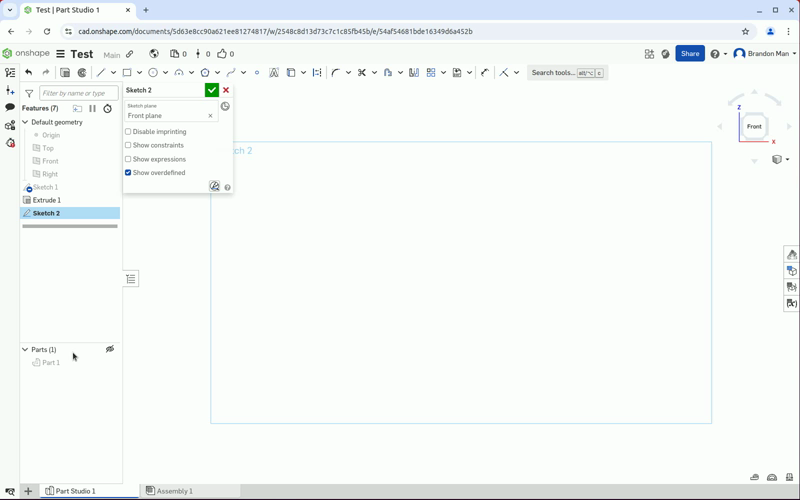
key_down(shift)
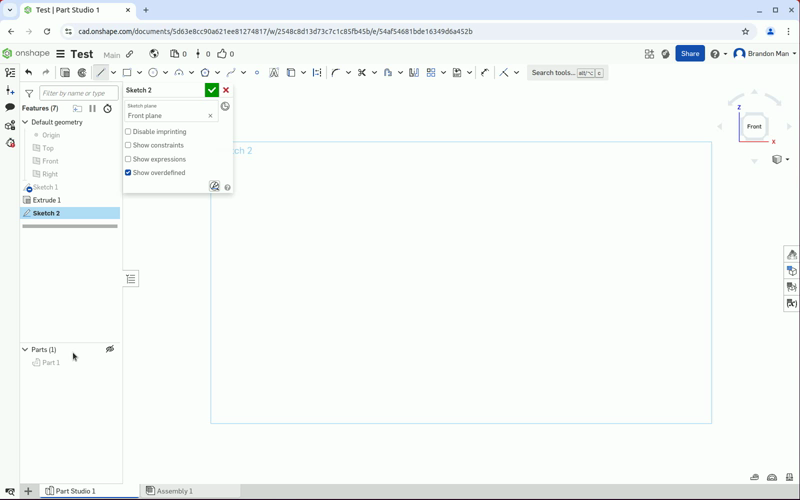
mouse_move(348, 259)
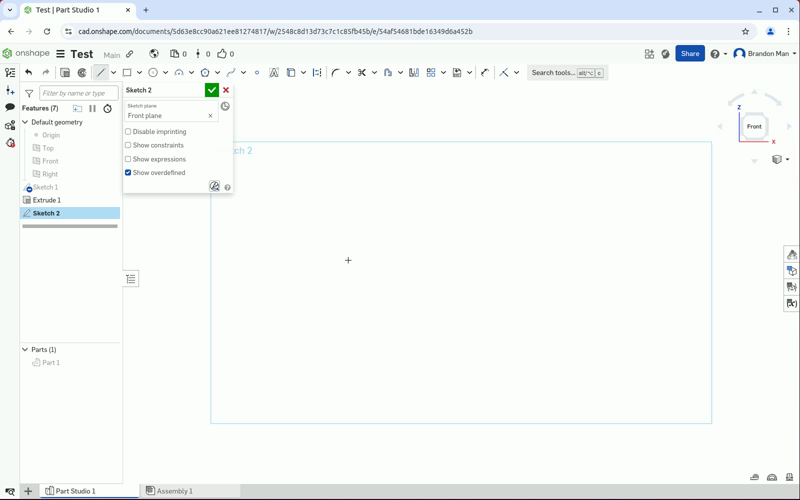
click(348, 259)
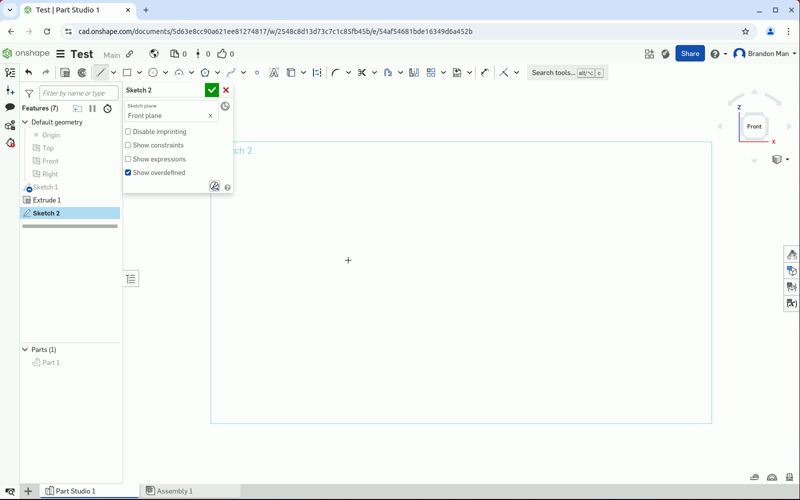
key_up(shift)
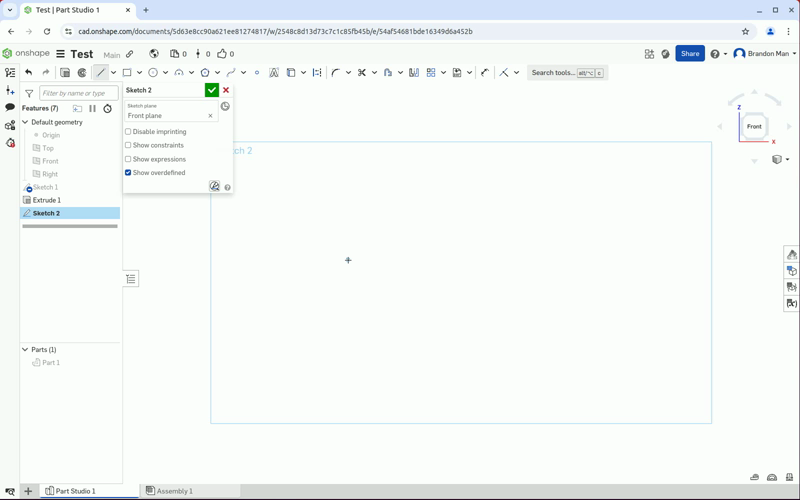
key_down(shift)
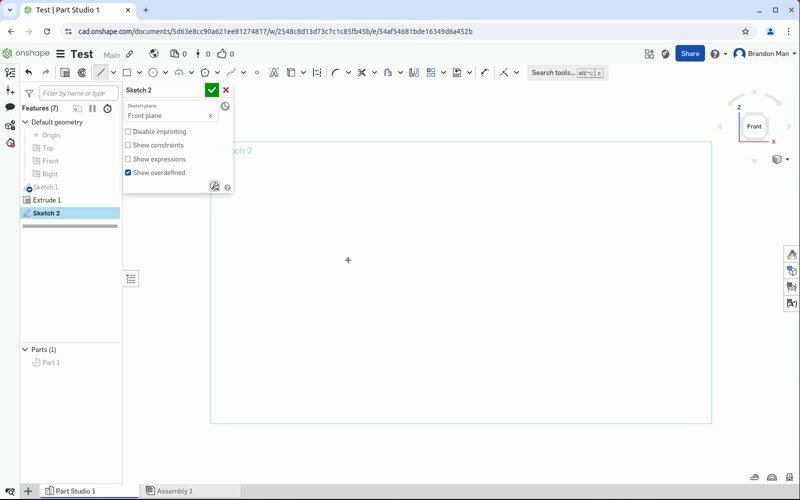
mouse_move(485, 259)
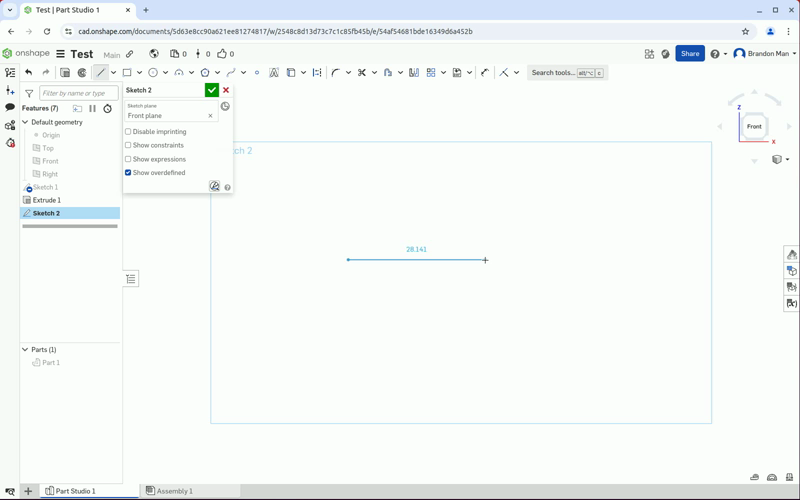
click(485, 259)
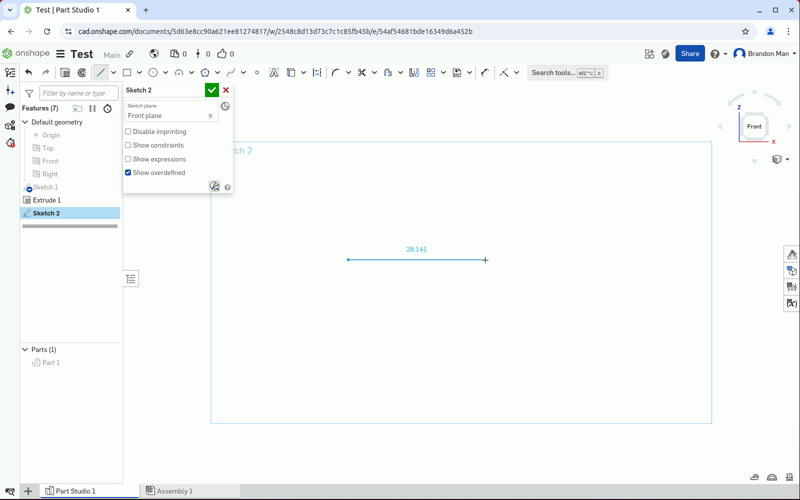
key_up(shift)
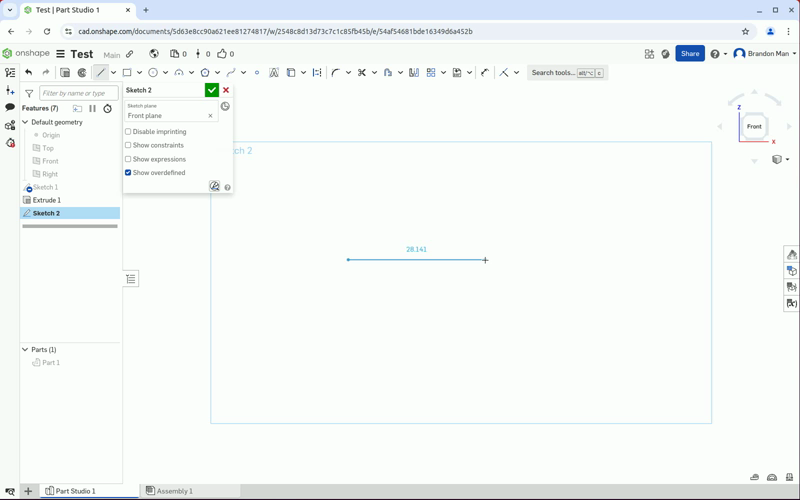
key_down(shift)
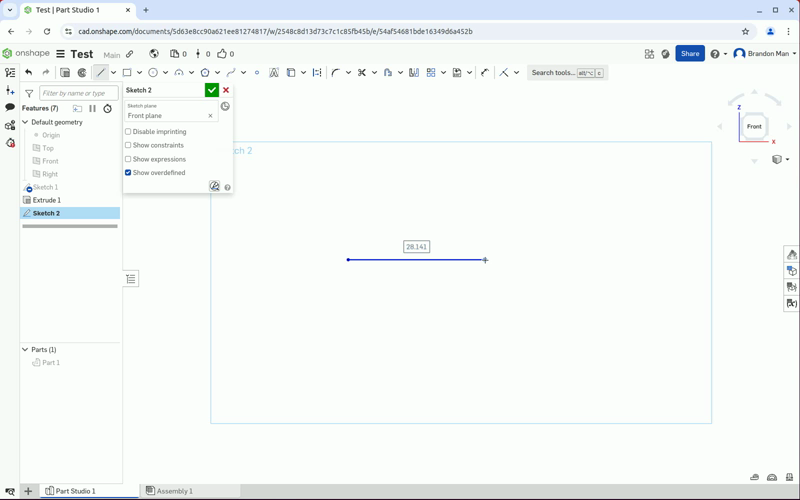
mouse_move(485, 177)
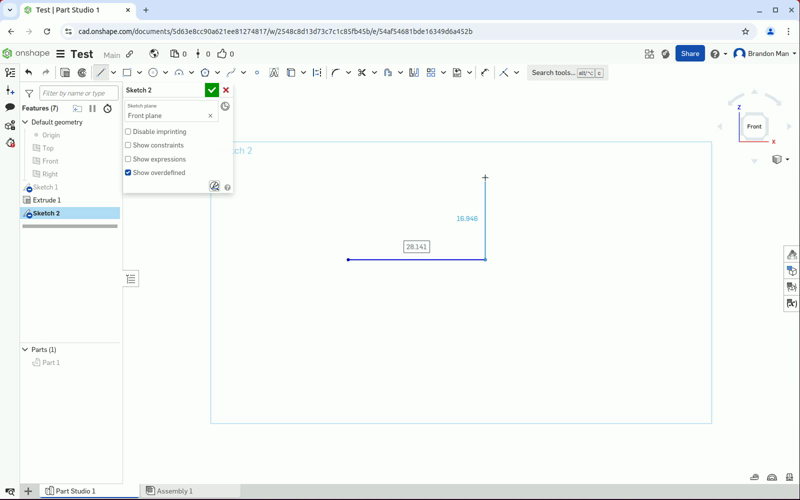
click(485, 177)
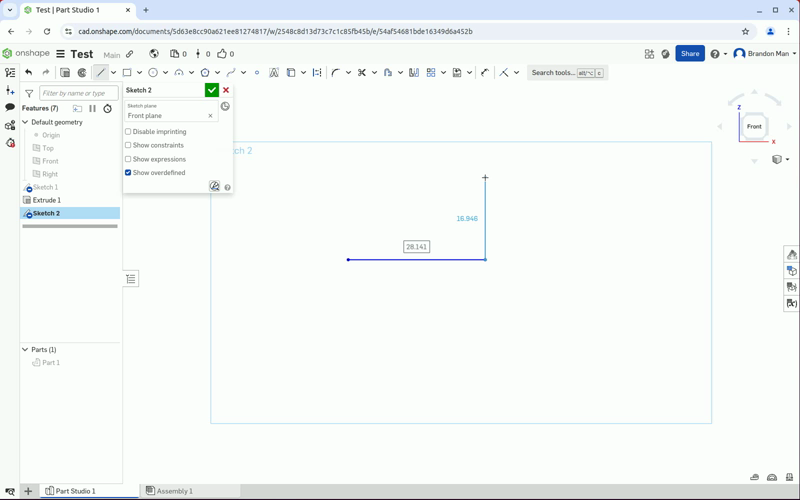
key_up(shift)
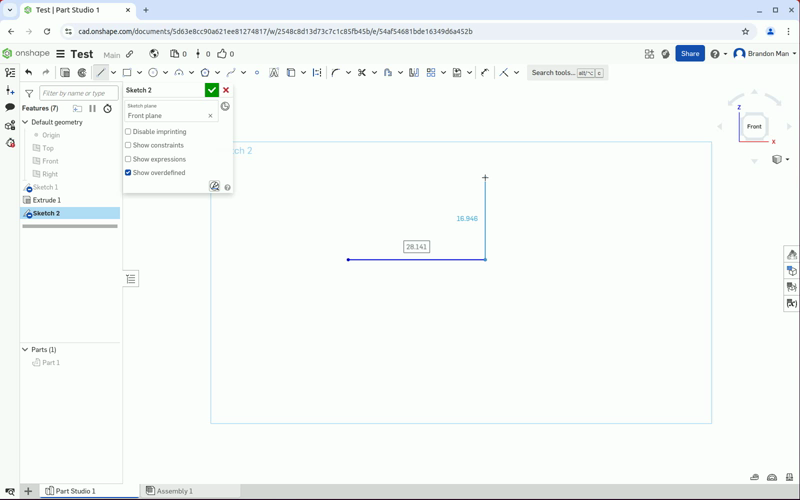
key_down(shift)
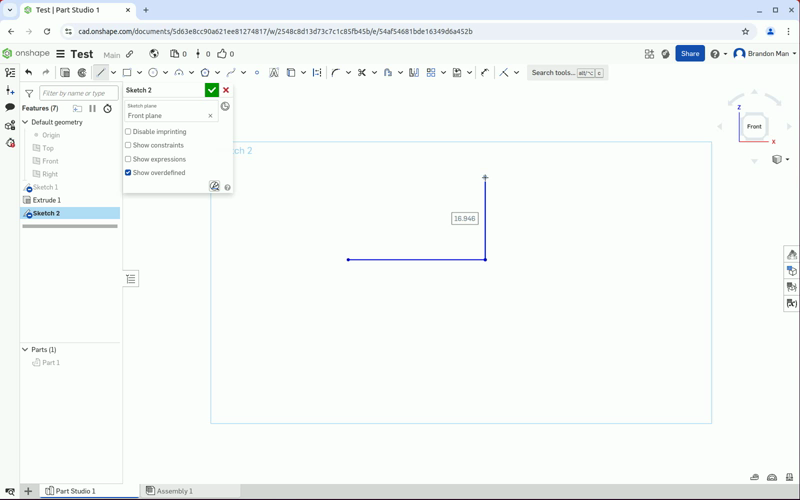
mouse_move(348, 177)
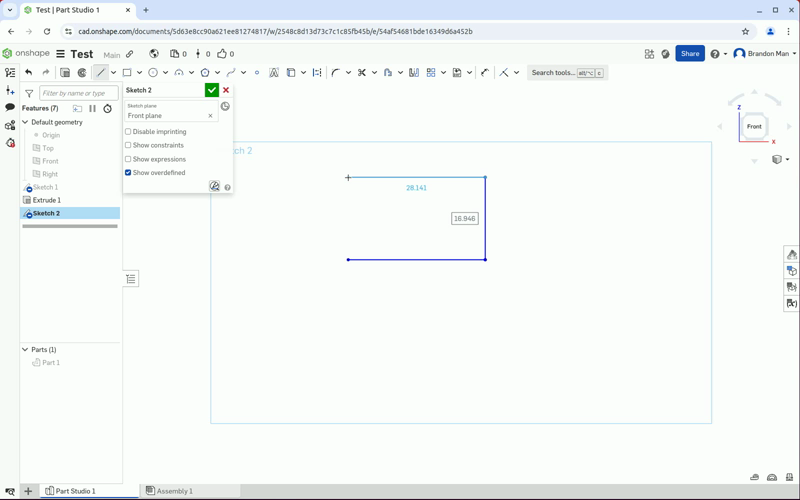
click(348, 177)
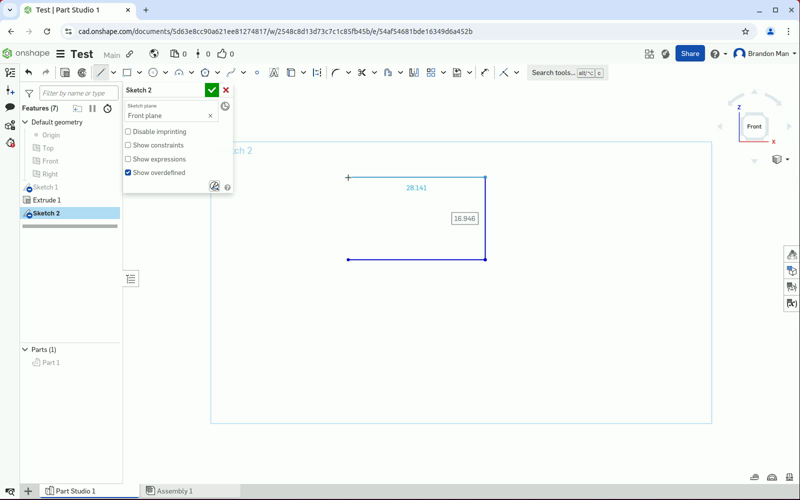
key_up(shift)
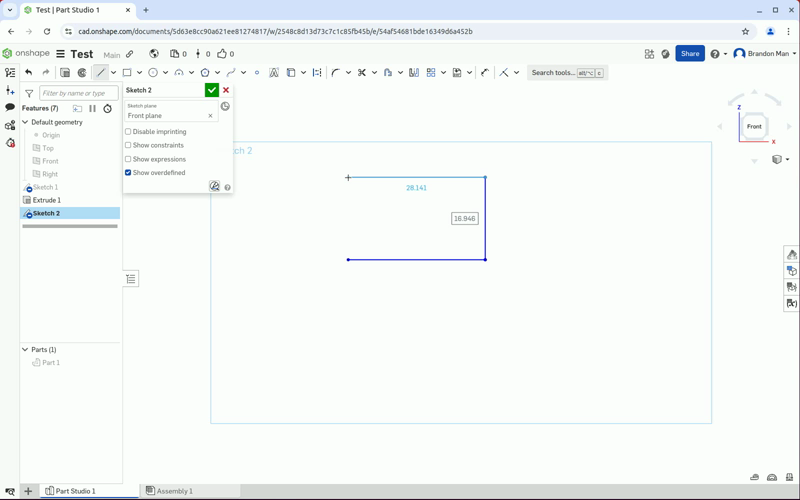
key_down(shift)
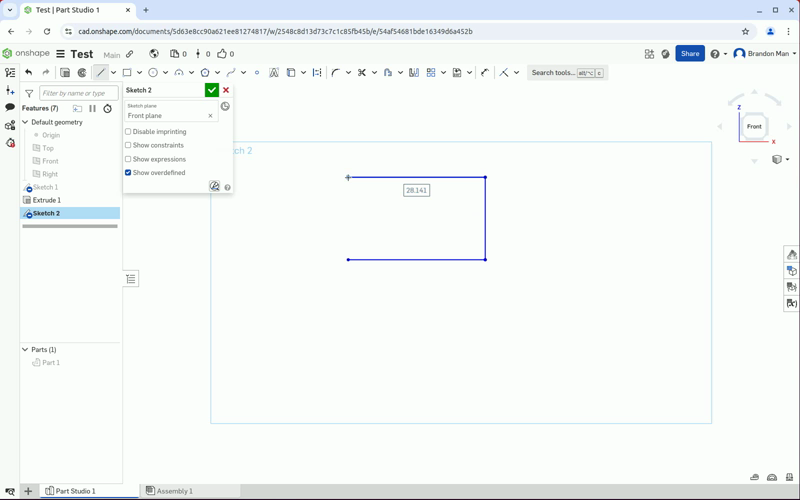
mouse_move(348, 259)
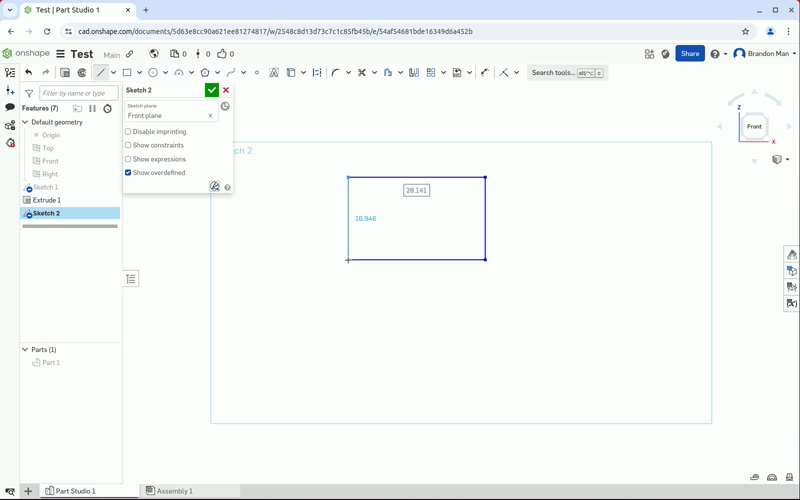
key_up(shift)
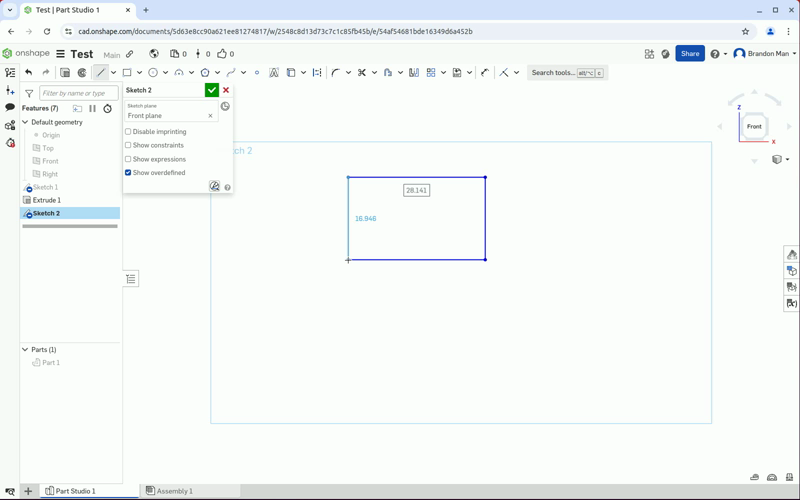
click(348, 259)
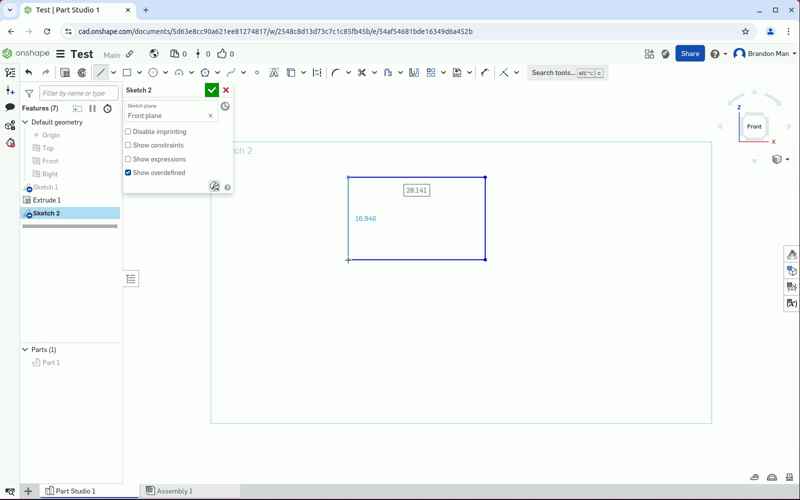
key(esc)
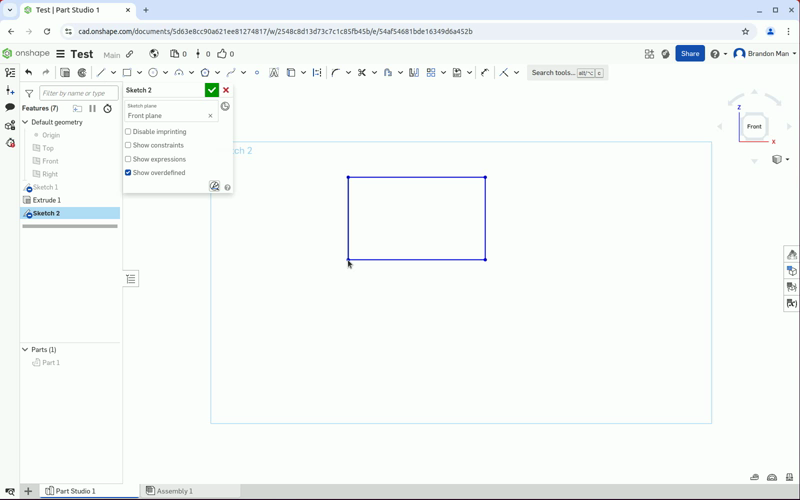
key(c)
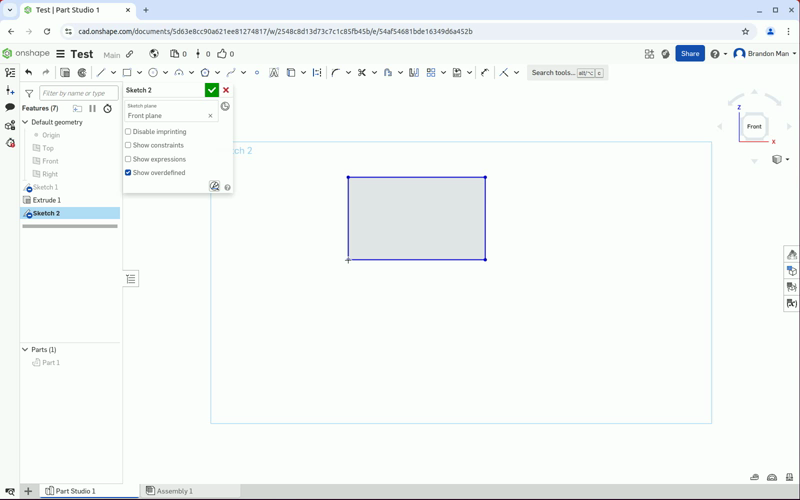
key_down(shift)
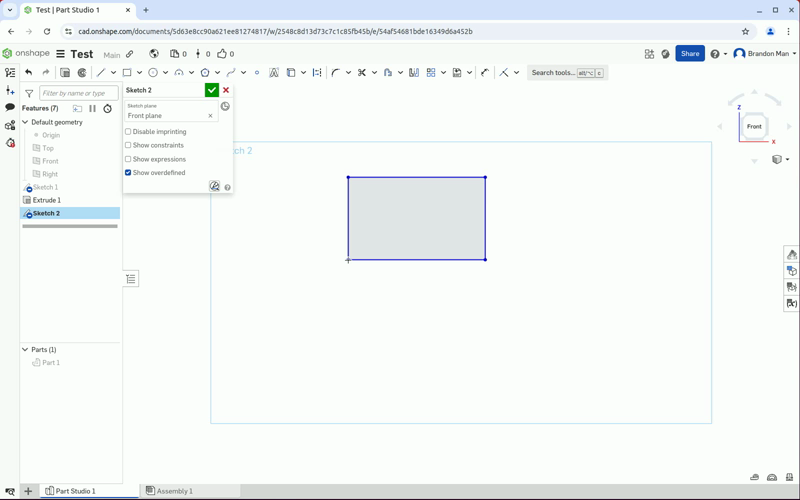
mouse_move(433, 219)
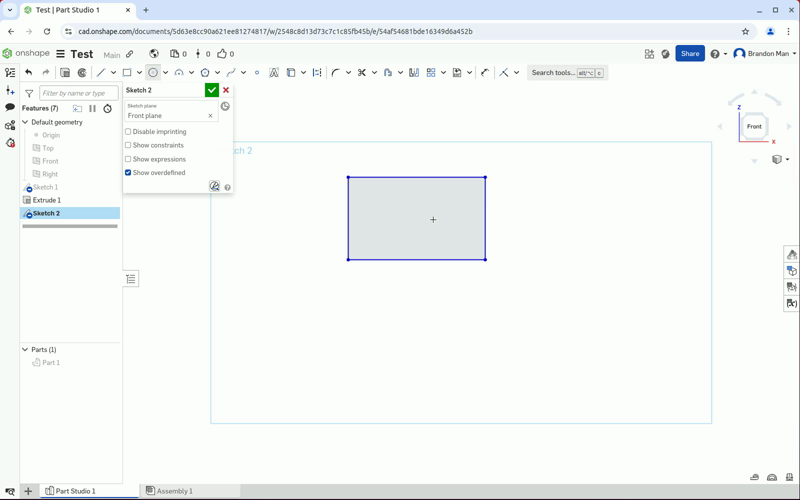
click(433, 219)
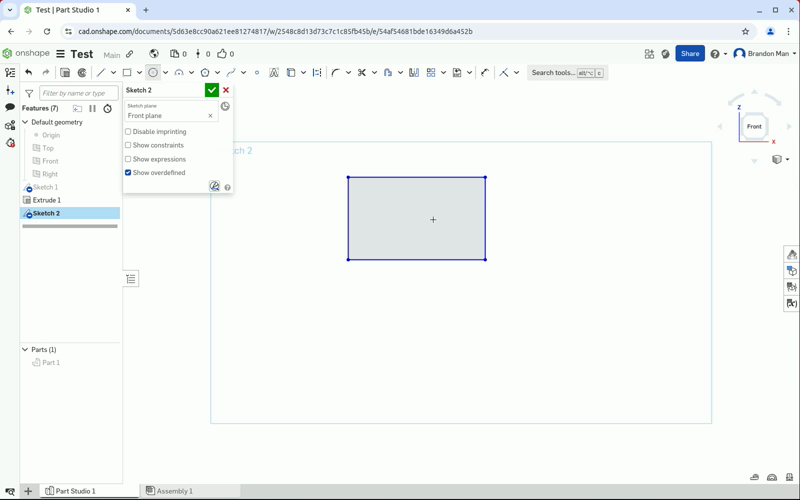
key_up(shift)
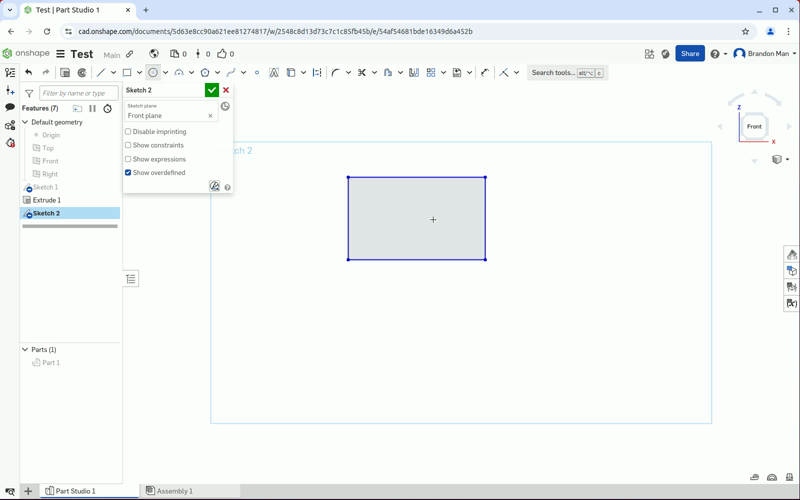
mouse_move(434, 219)
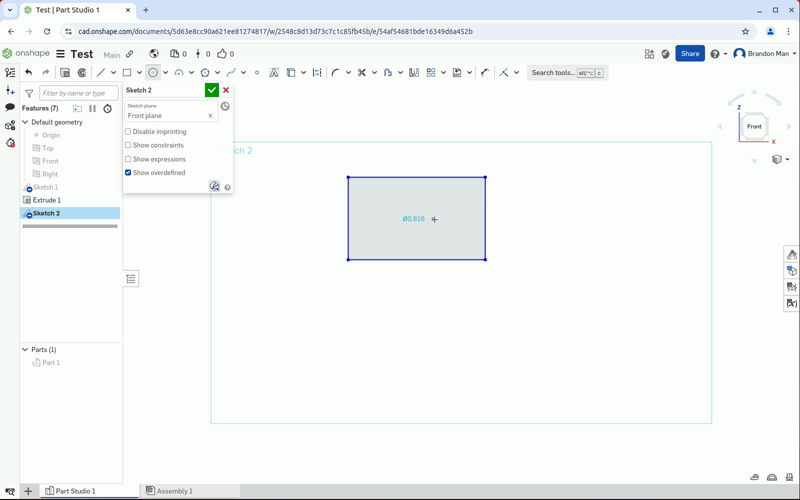
scroll(6)
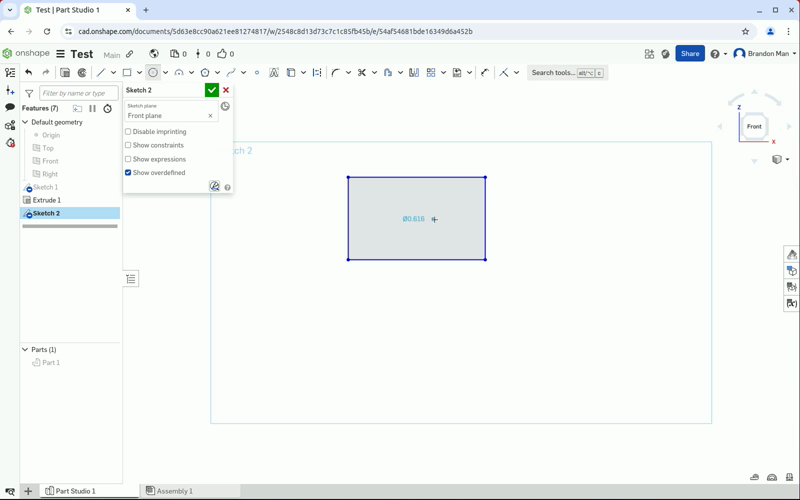
scroll(6)
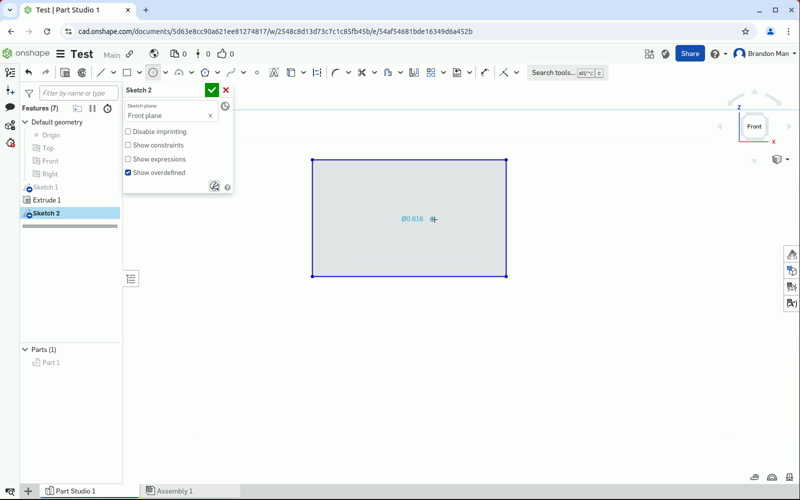
scroll(6)
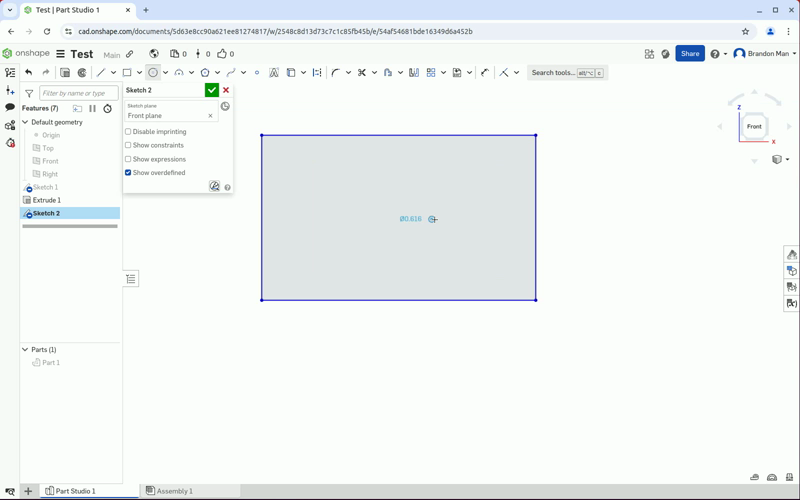
scroll(6)
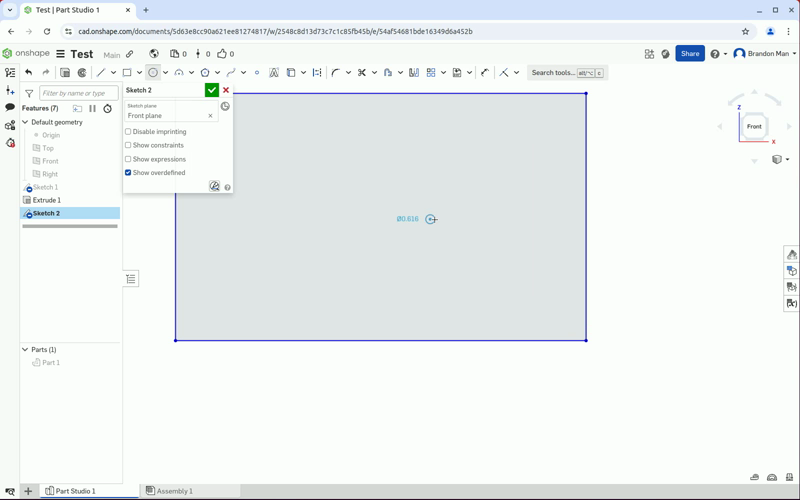
scroll(6)
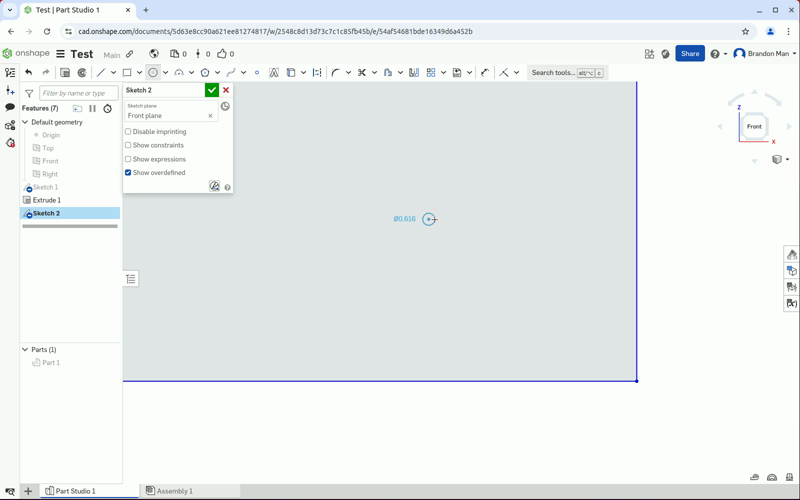
scroll(6)
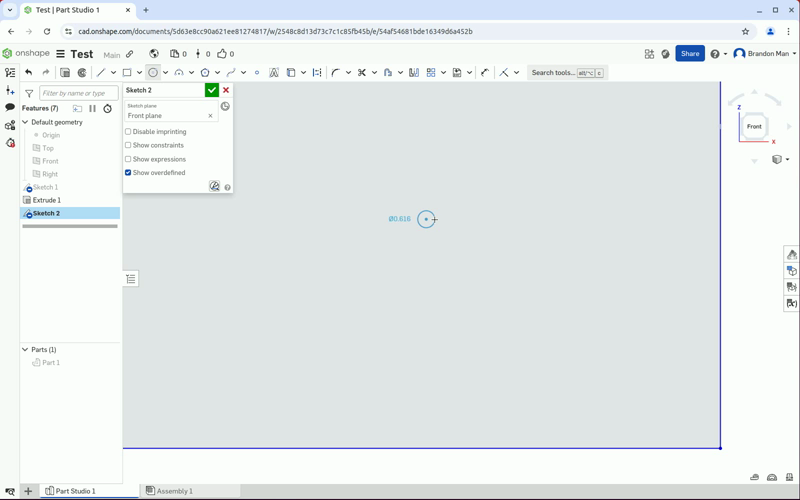
scroll(6)
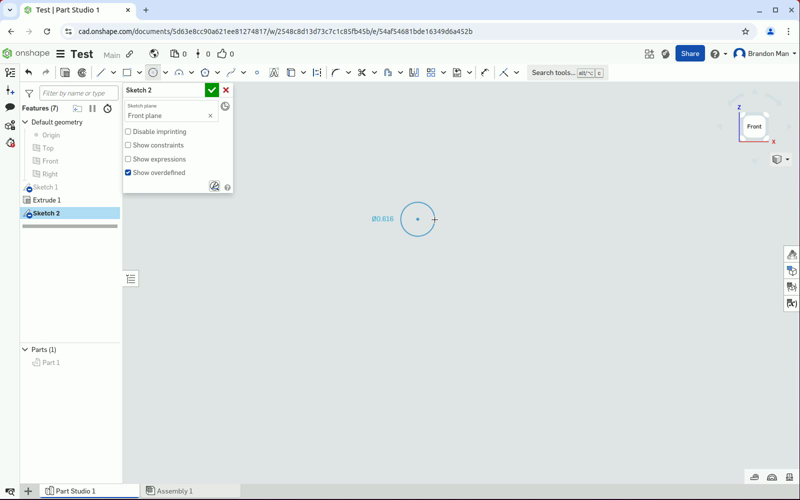
click(434, 219)
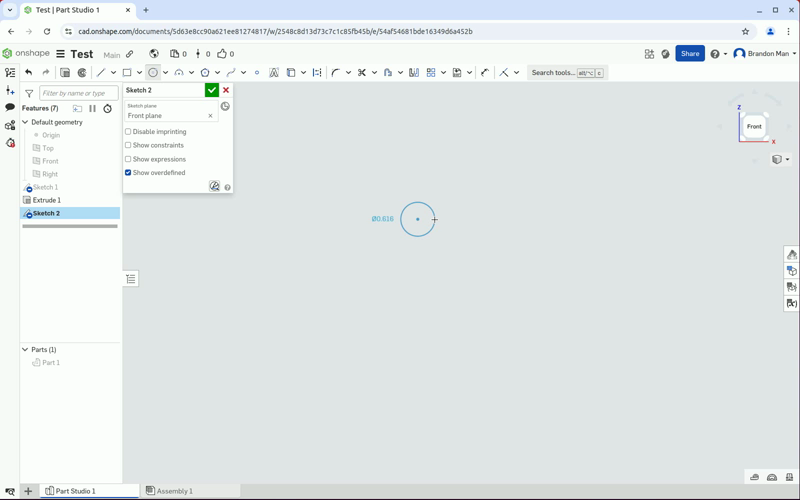
scroll(-6)
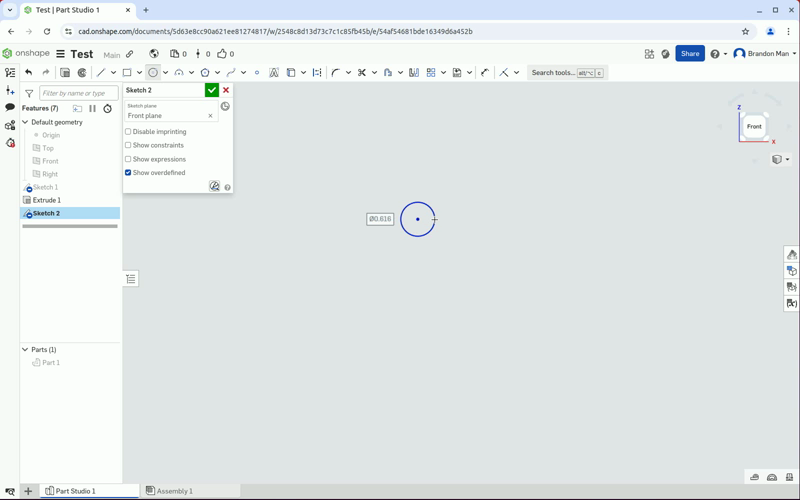
scroll(-6)
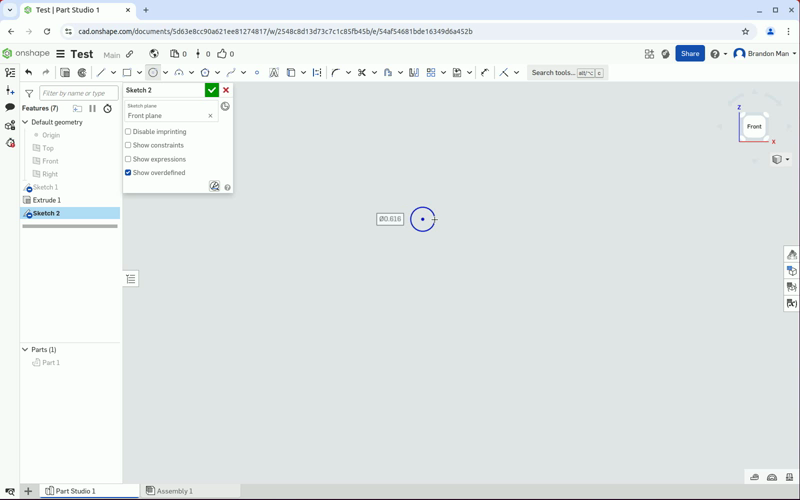
scroll(-6)
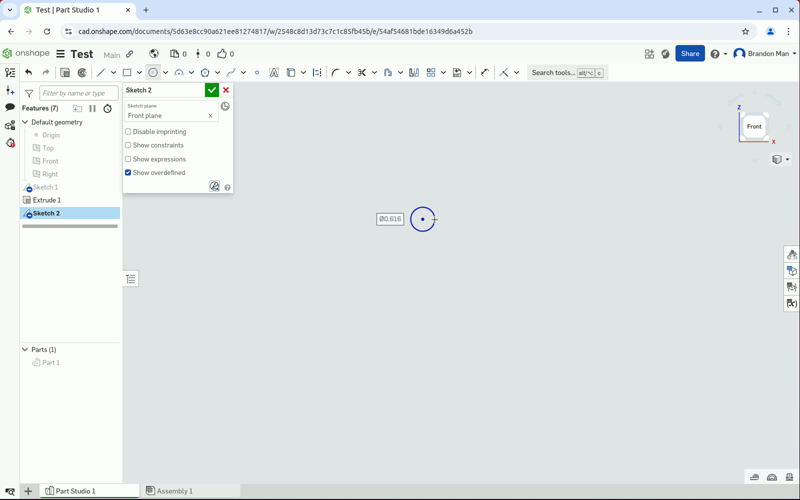
scroll(-6)
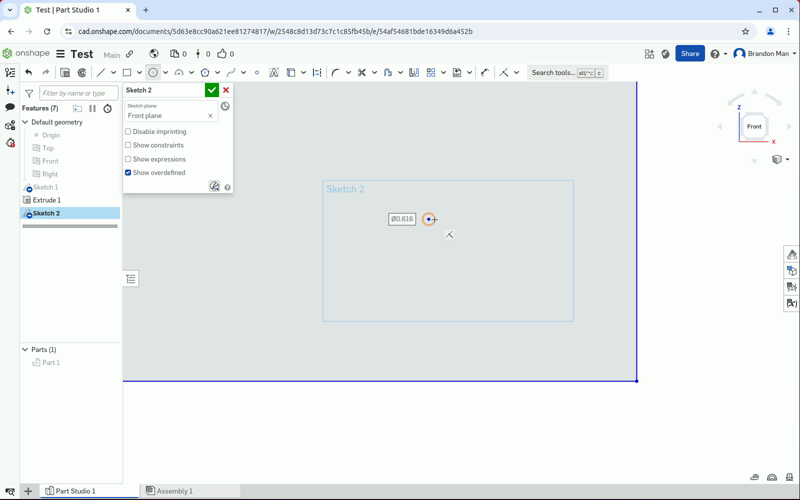
scroll(-6)
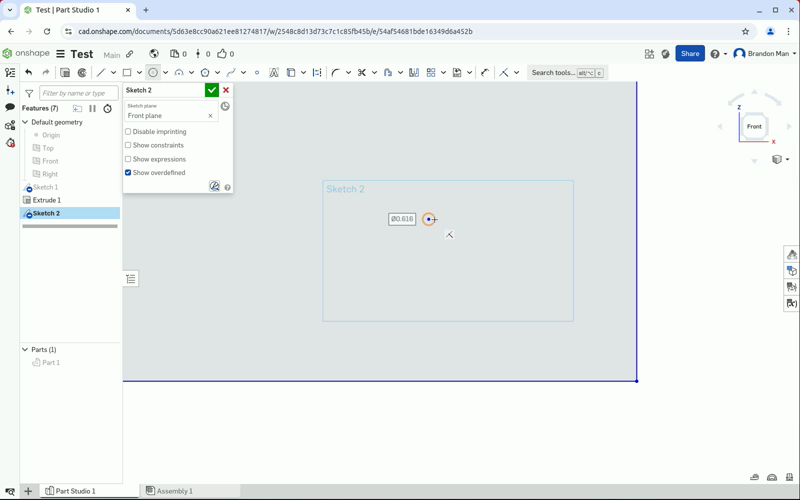
scroll(-6)
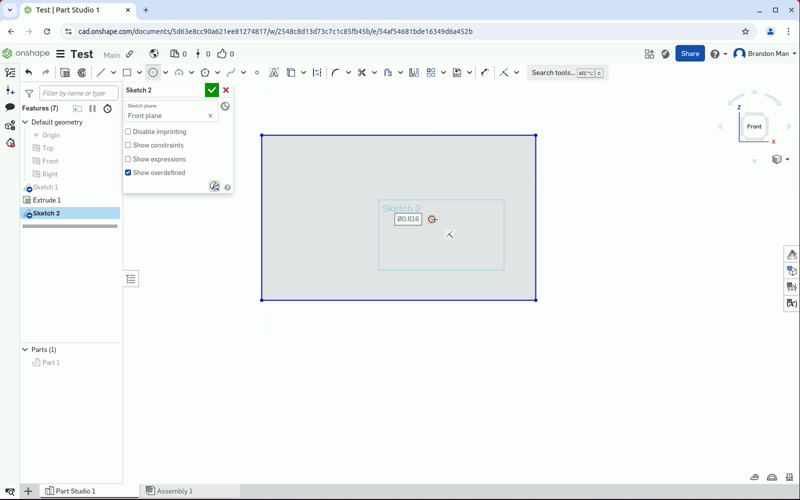
scroll(-6)
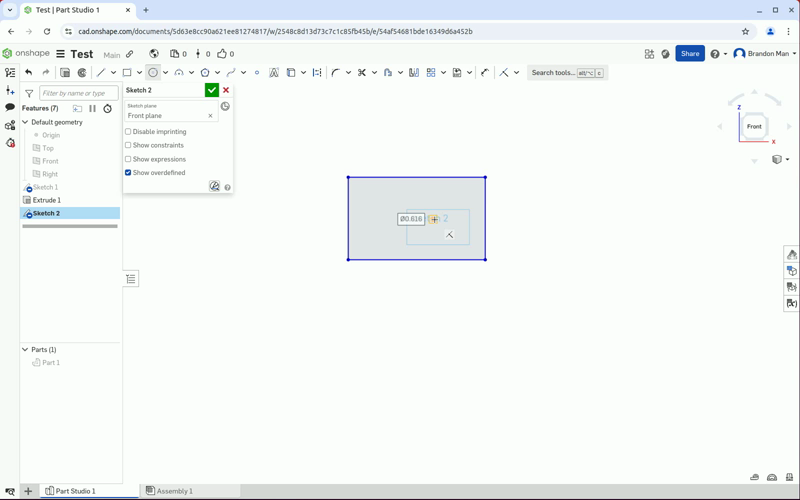
key(esc)
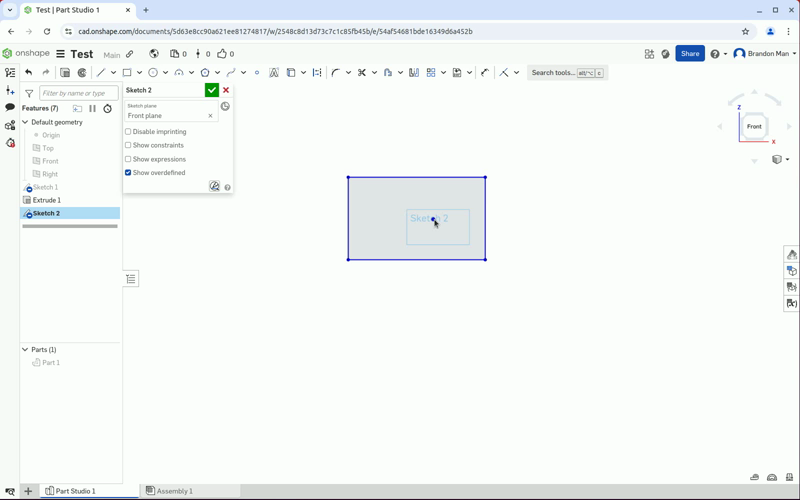
key(c)
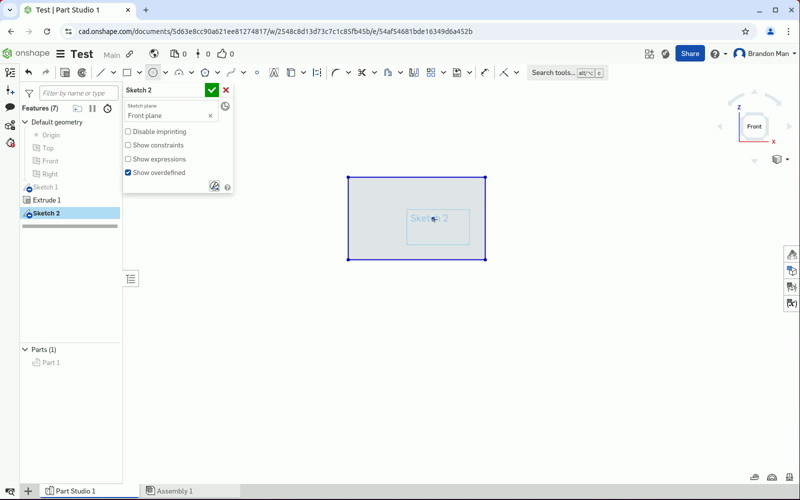
key_down(shift)
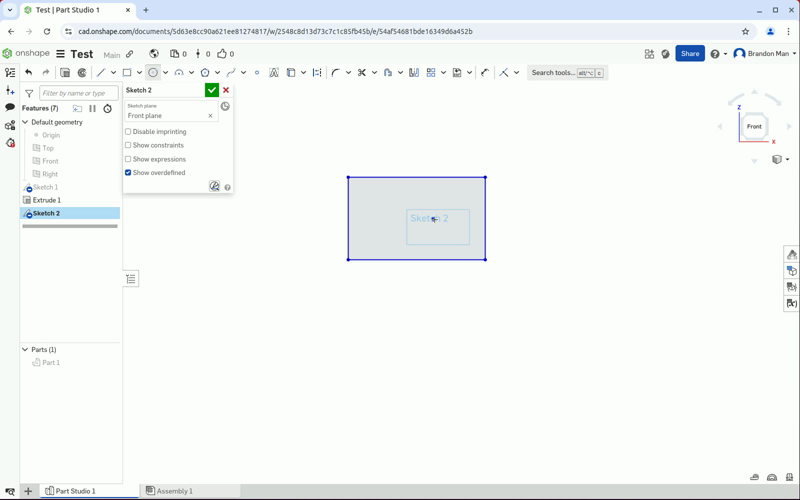
mouse_move(460, 219)
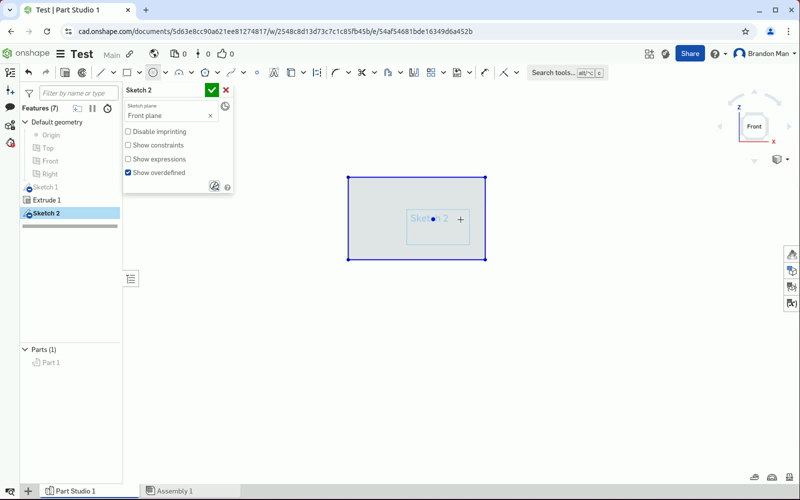
click(460, 219)
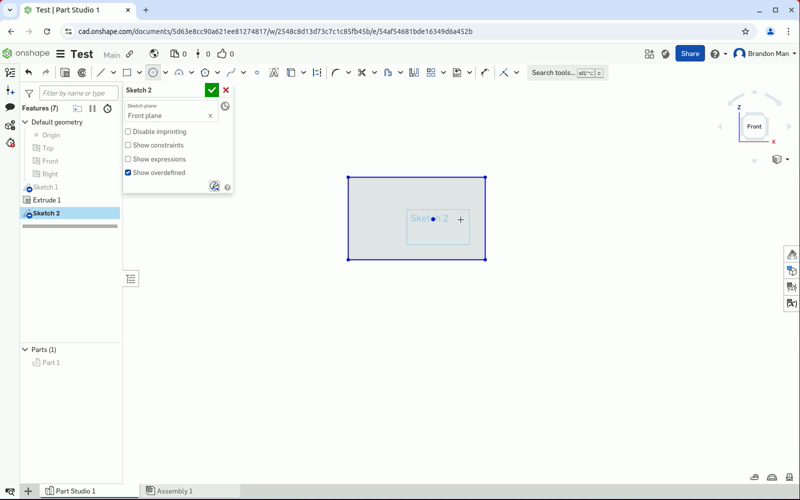
key_up(shift)
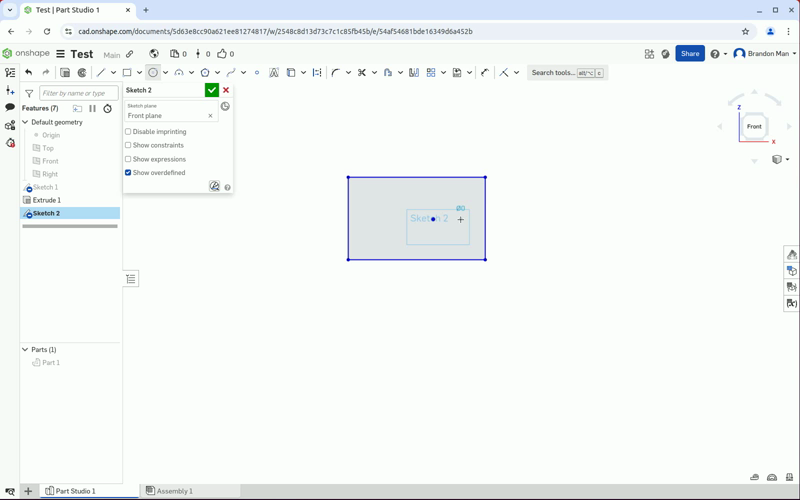
mouse_move(462, 219)
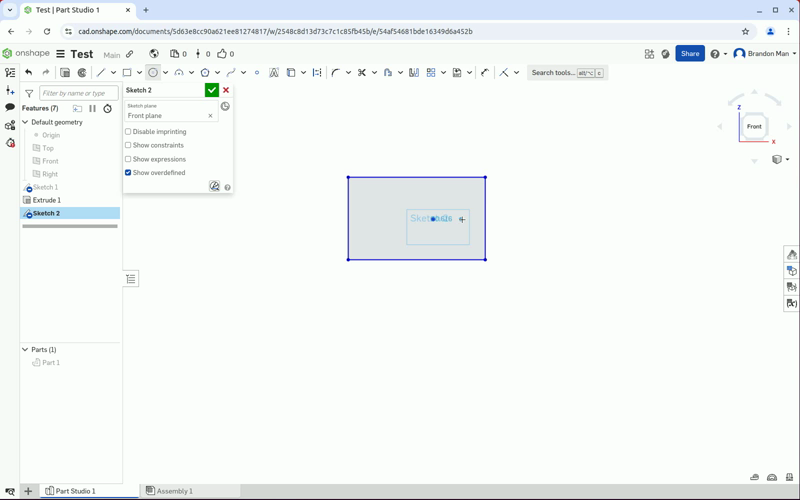
scroll(6)
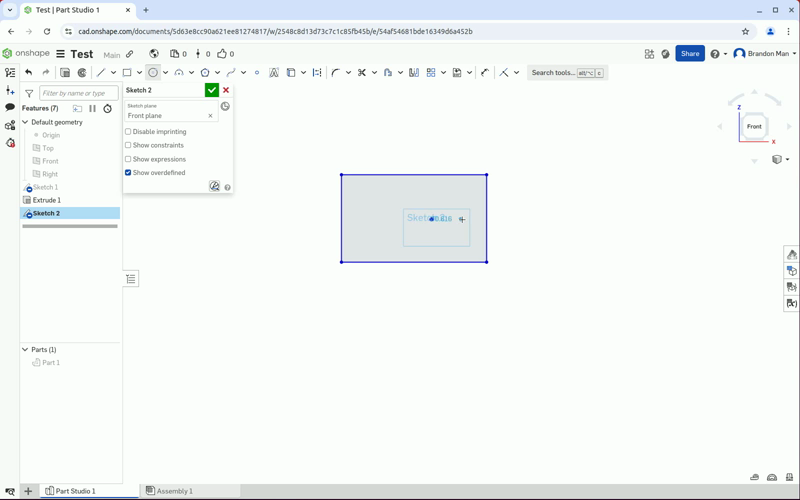
scroll(6)
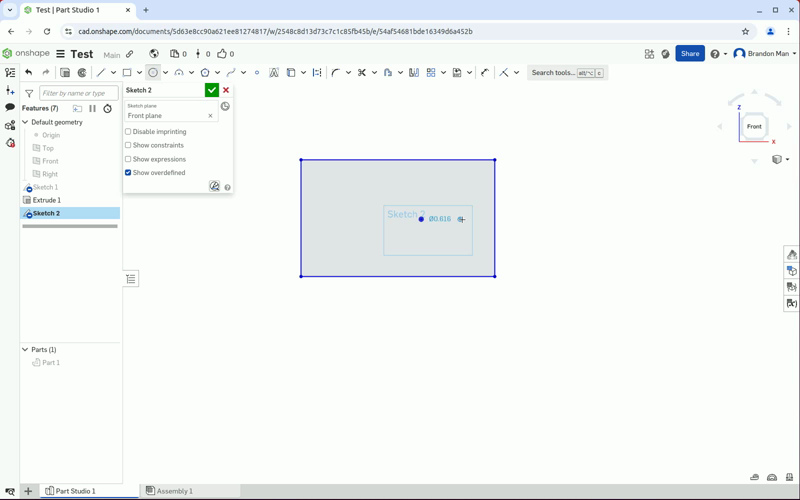
scroll(6)
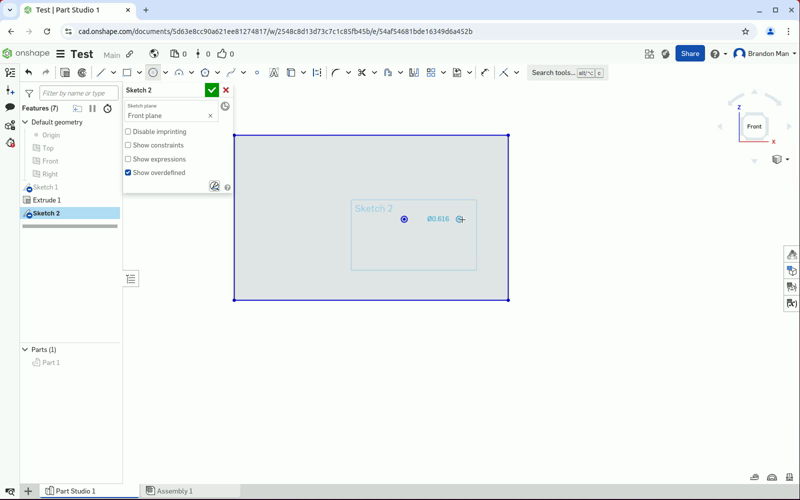
scroll(6)
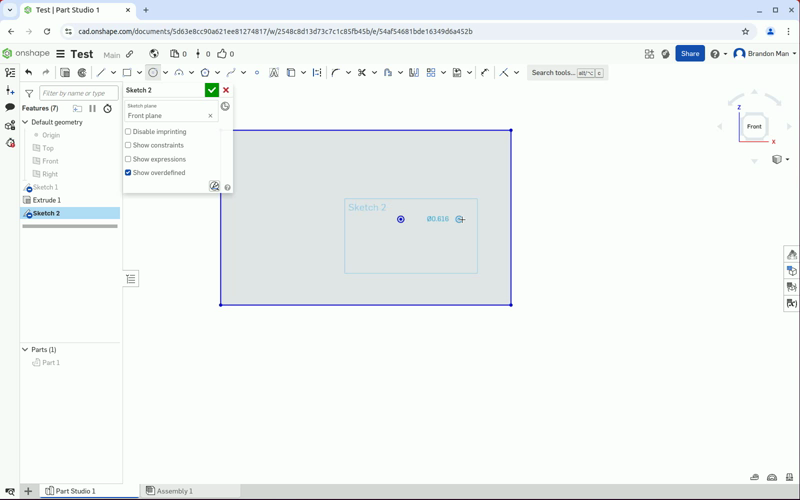
scroll(6)
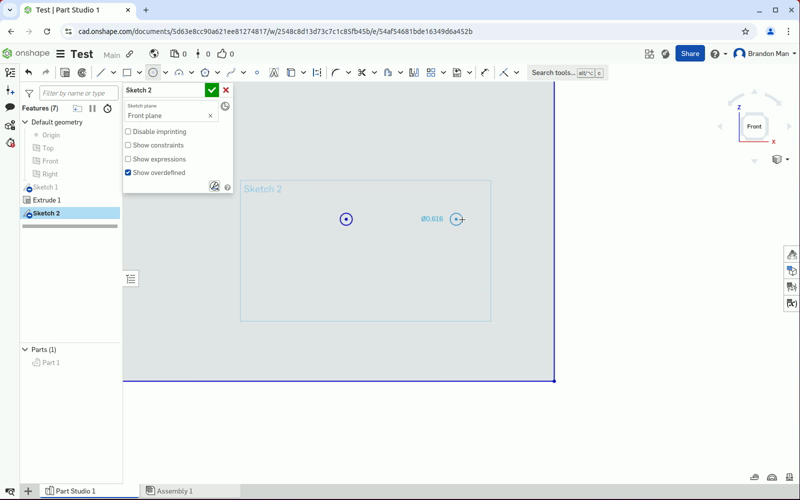
scroll(6)
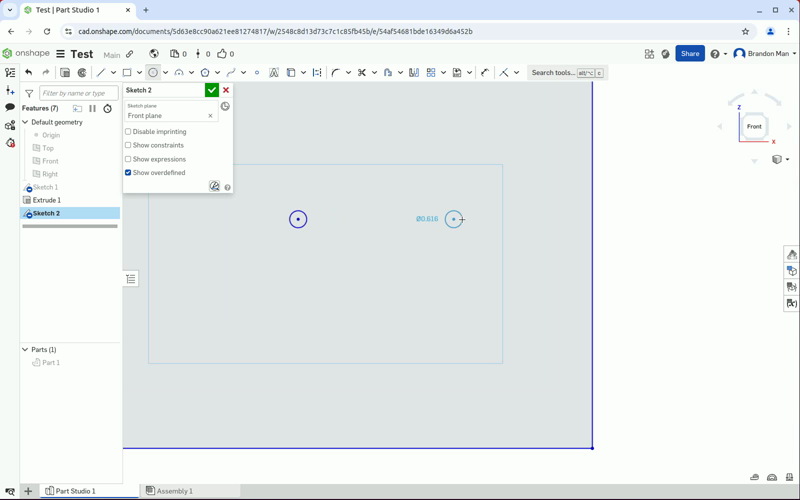
scroll(6)
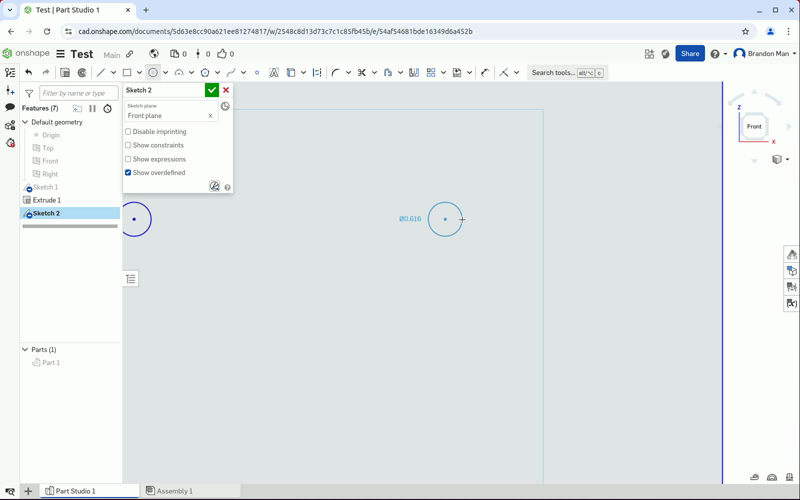
click(462, 219)
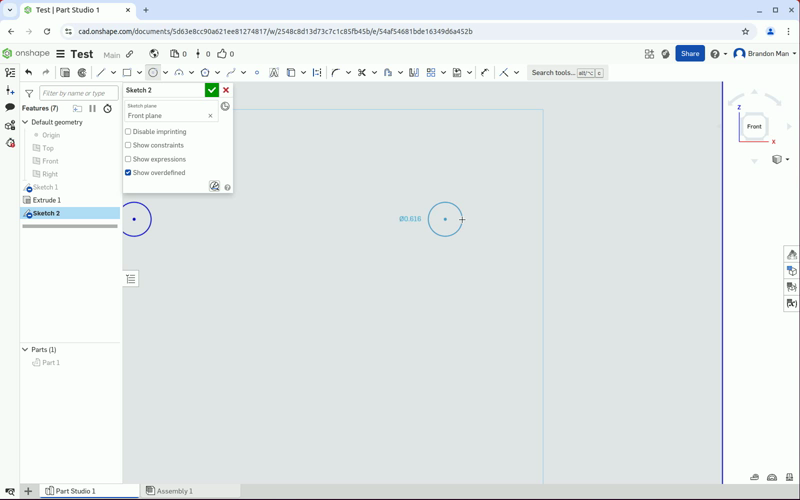
scroll(-6)
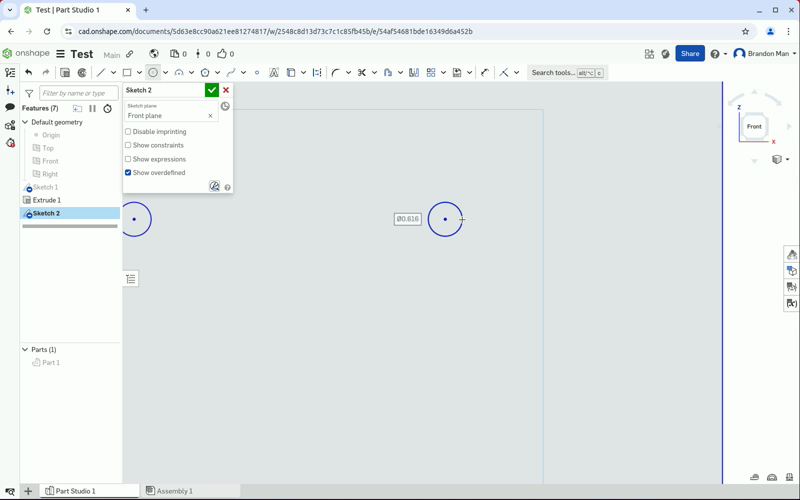
scroll(-6)
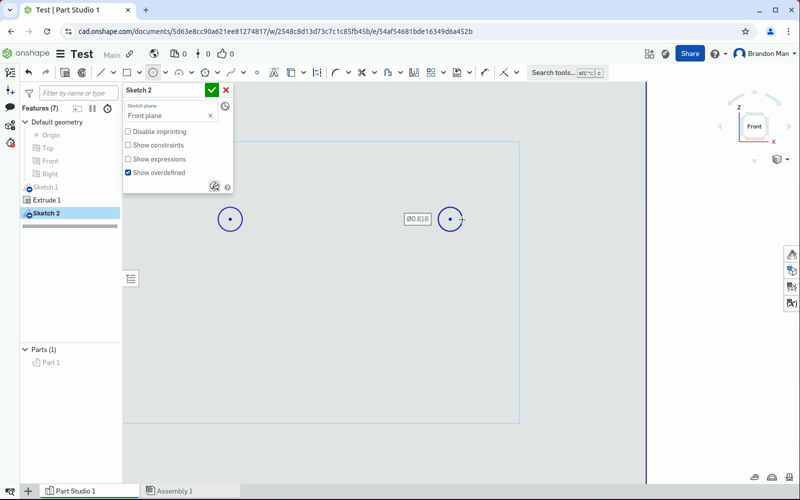
scroll(-6)
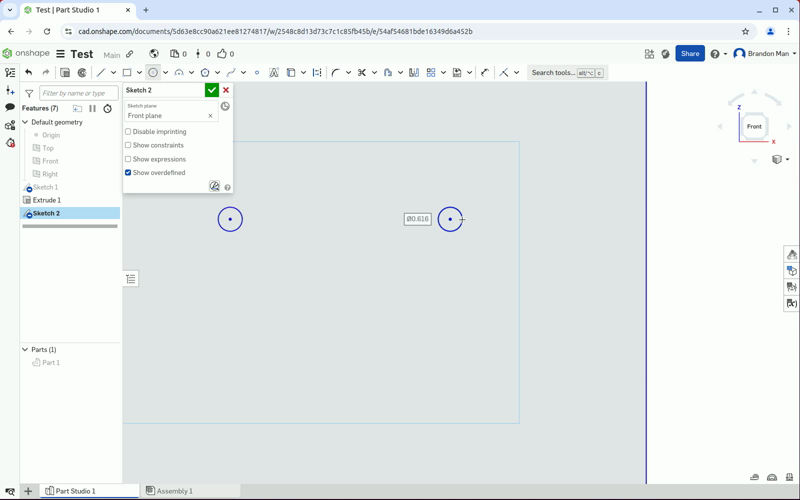
scroll(-6)
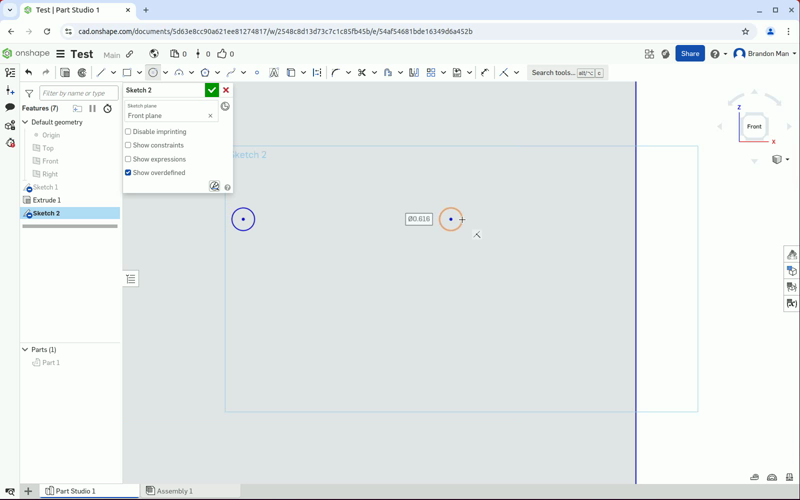
scroll(-6)
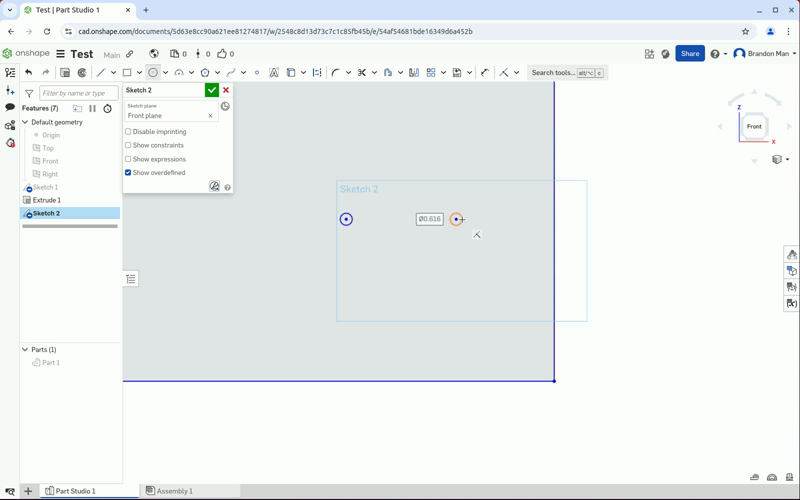
scroll(-6)
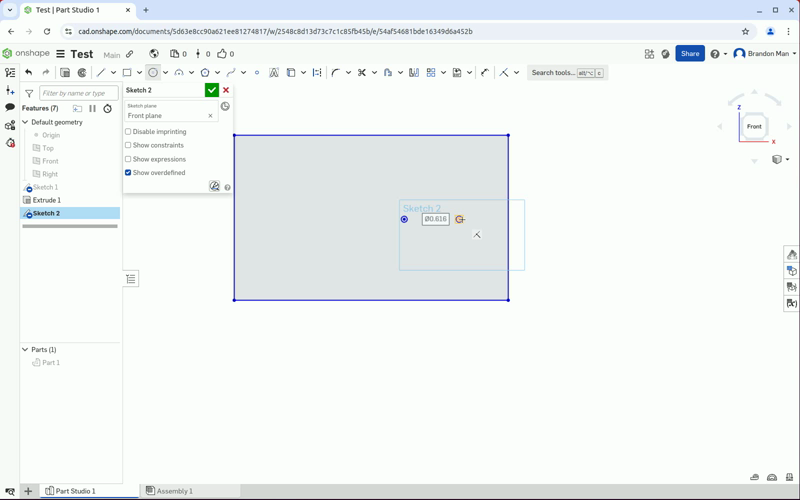
scroll(-6)
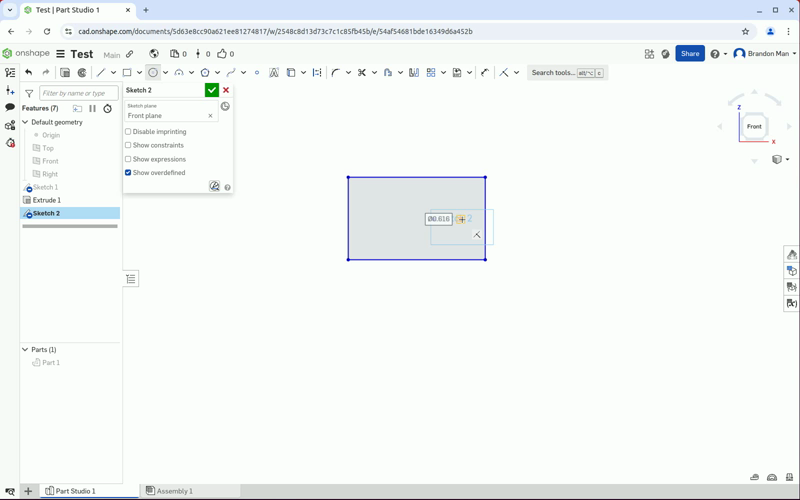
key(esc)
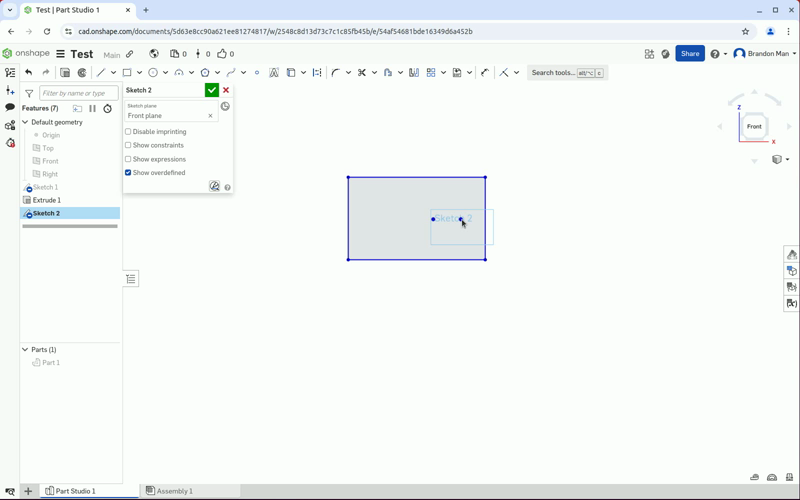
mouse_move(471, 188)
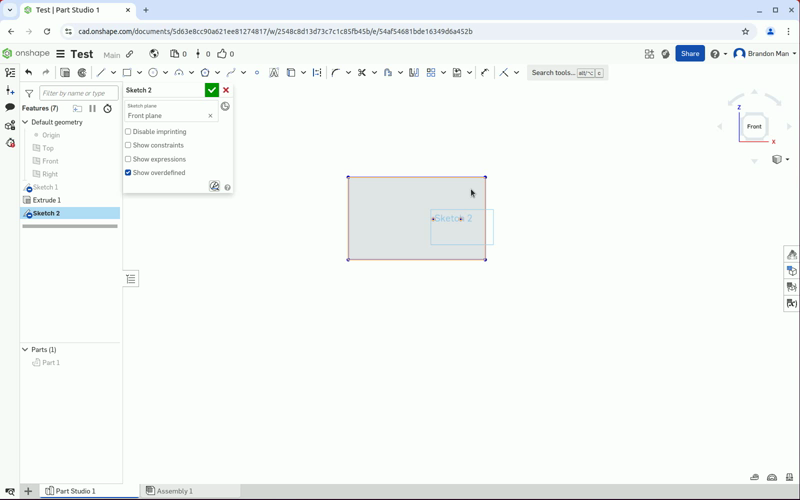
click(471, 188)
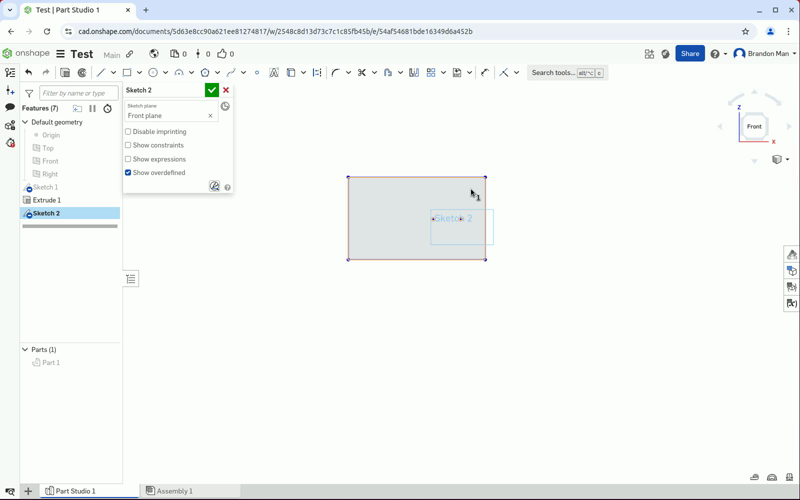
mouse_move(73, 352)
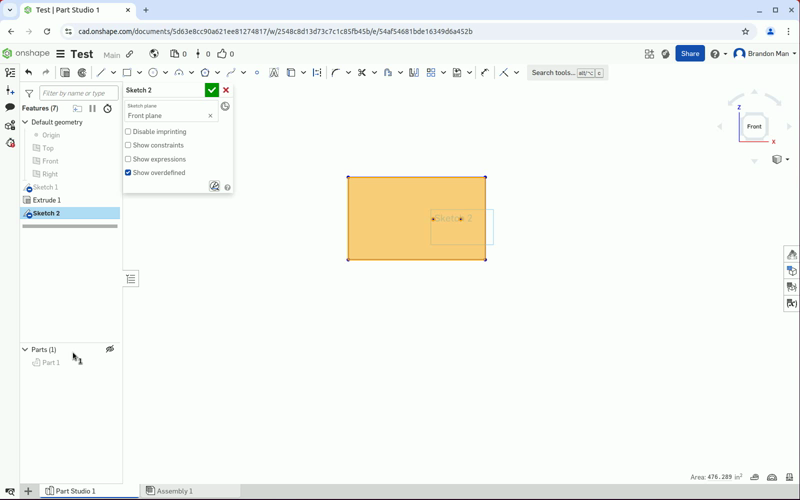
key(shift+y)
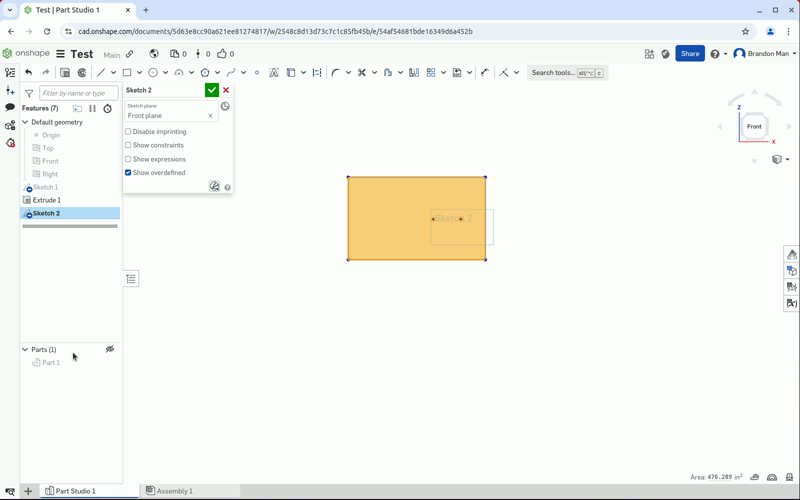
key(shift+e)
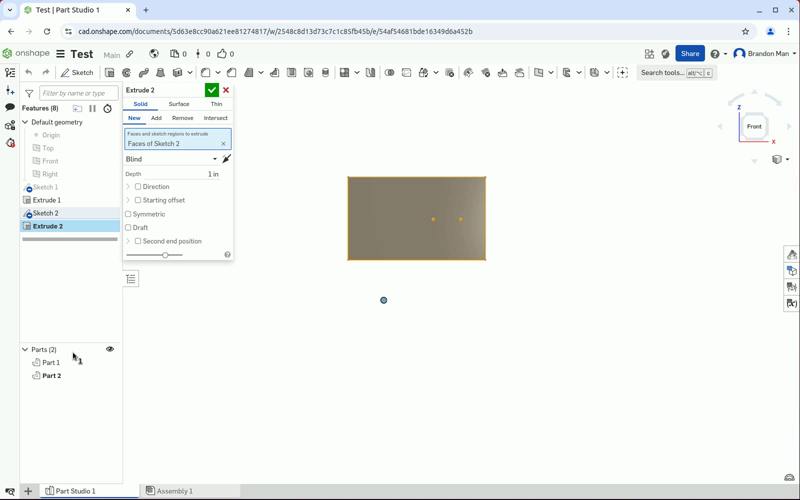
mouse_move(143, 106)
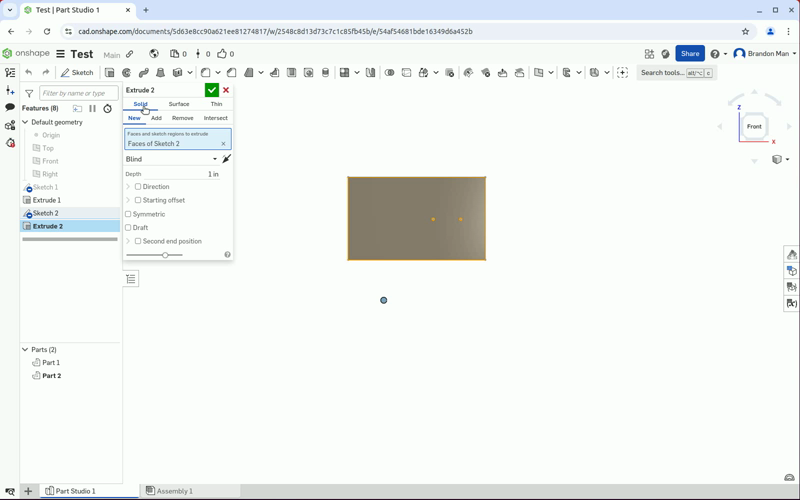
click(143, 106)
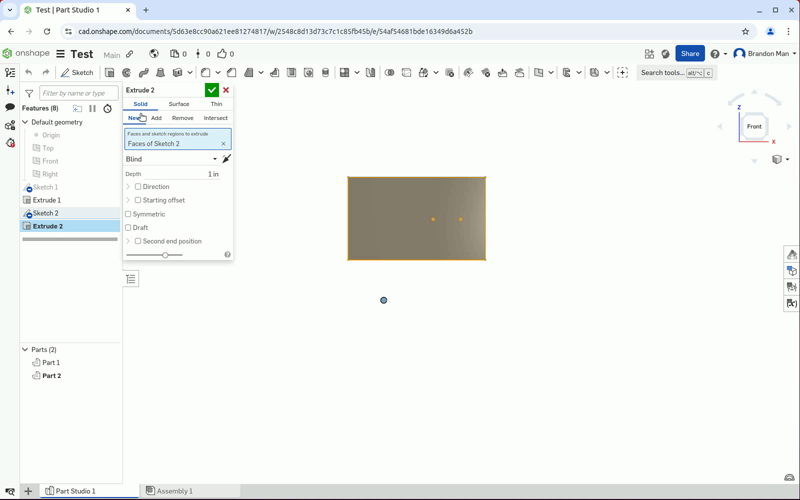
mouse_move(137, 120)
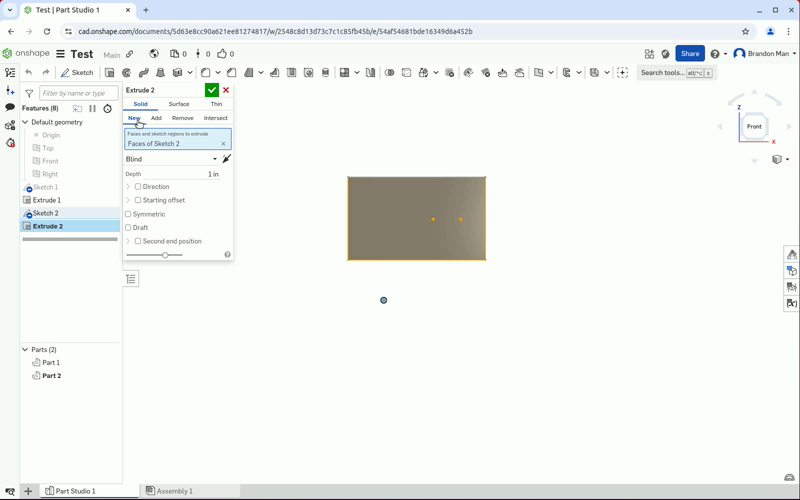
click(137, 120)
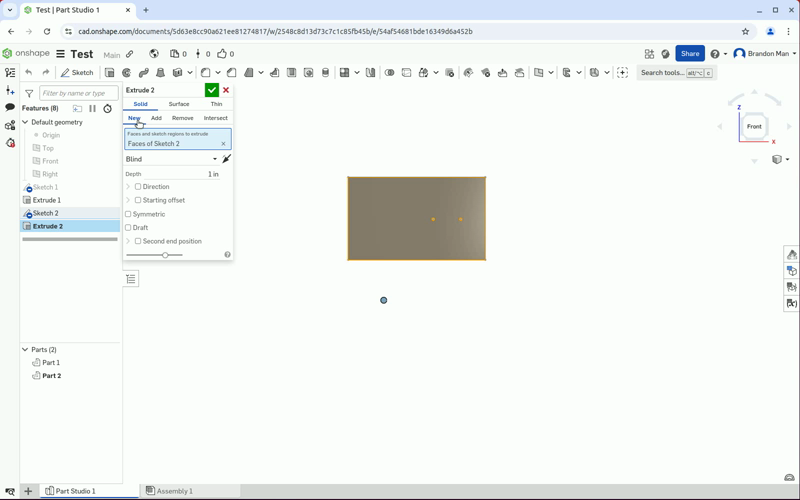
key(tab, 4)
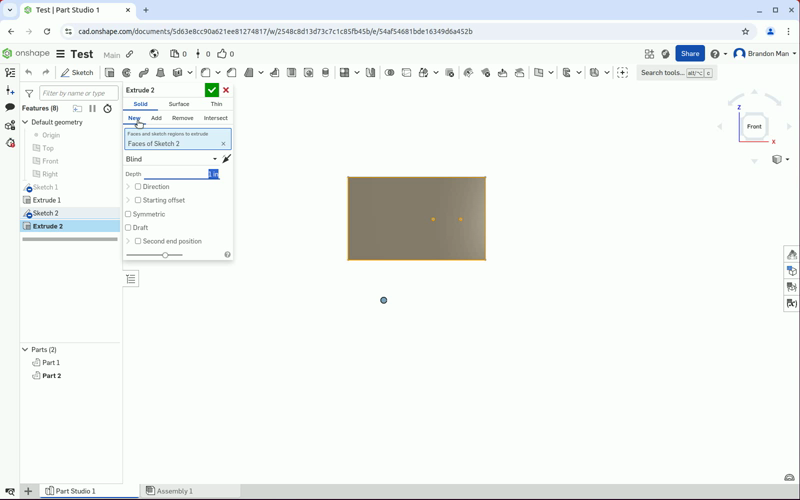
text(1.685)
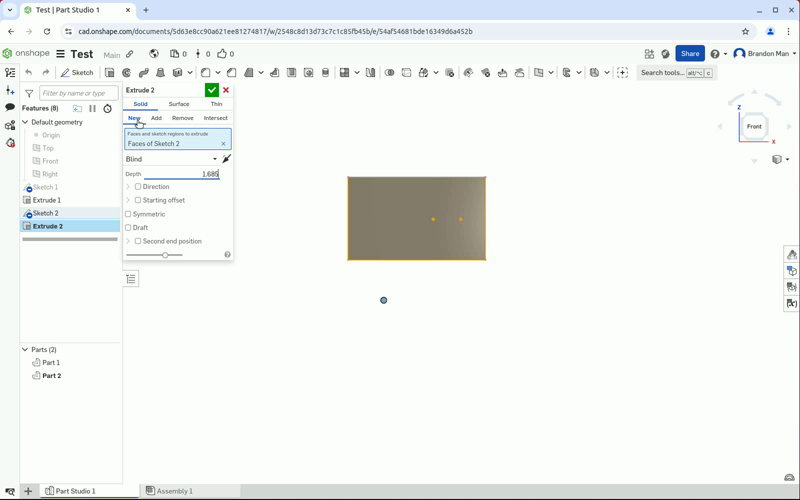
key(enter)
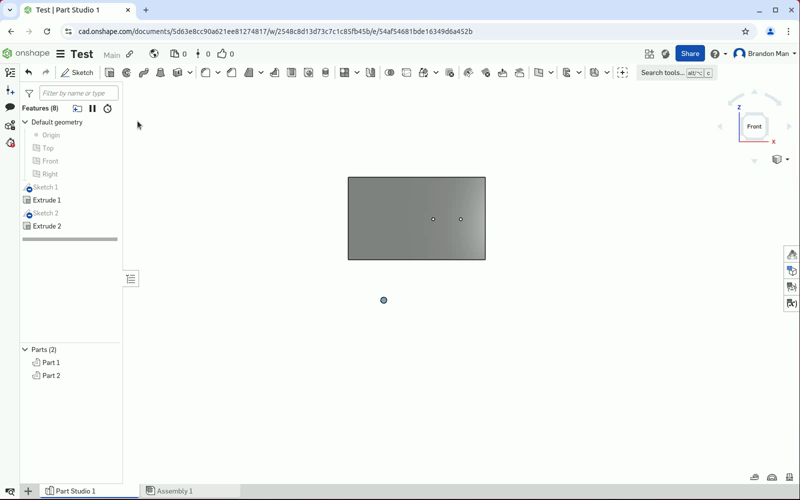
key(shift+h)
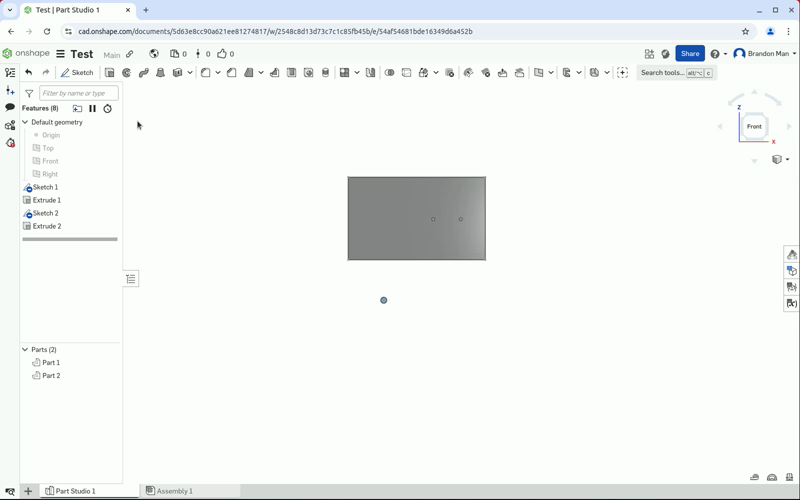
key(shift+h)
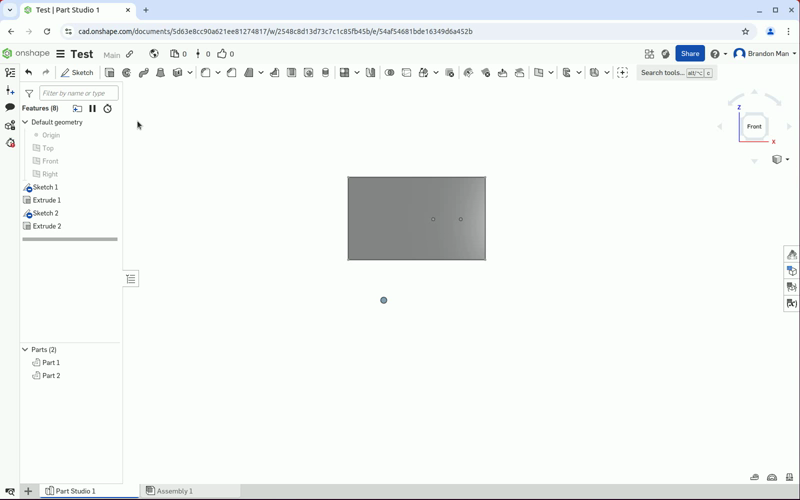
key(shift+7)
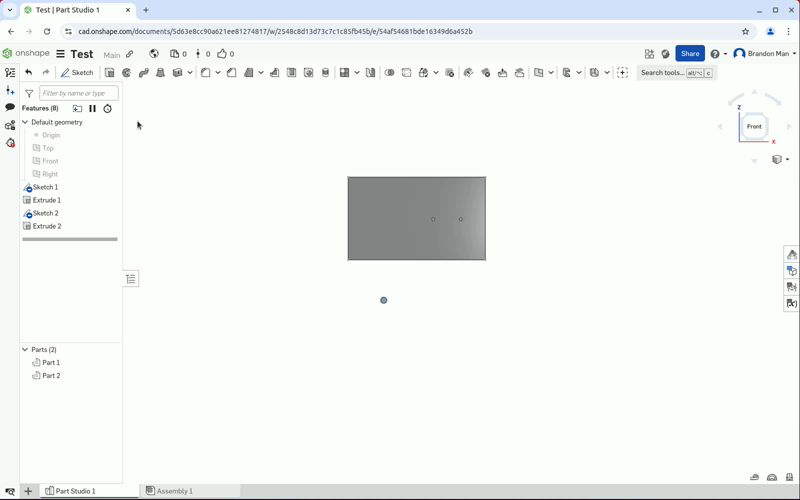
key(left, 2)
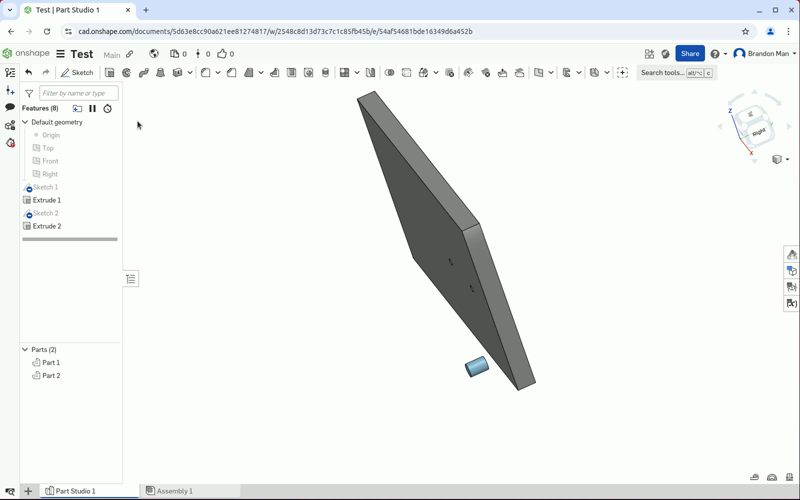
key(down, 2)
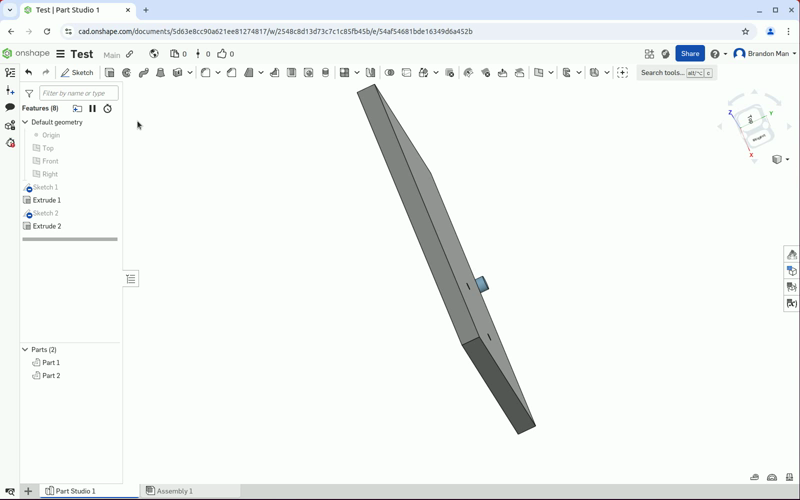
key(up, 2)
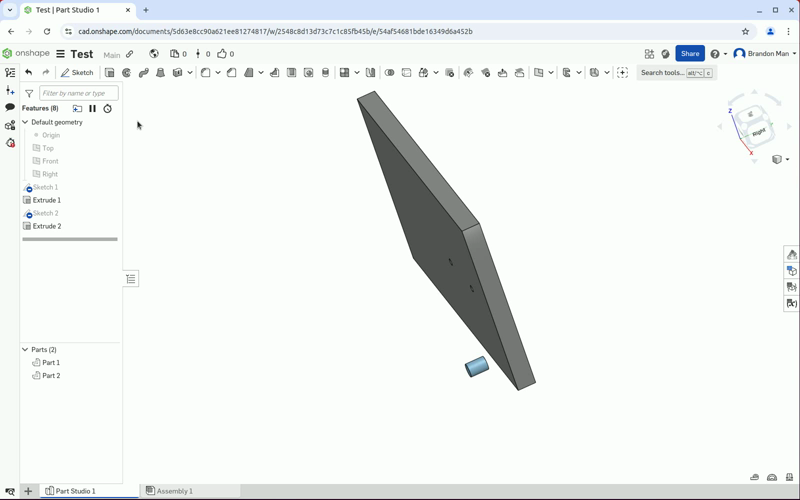
key(right, 2)
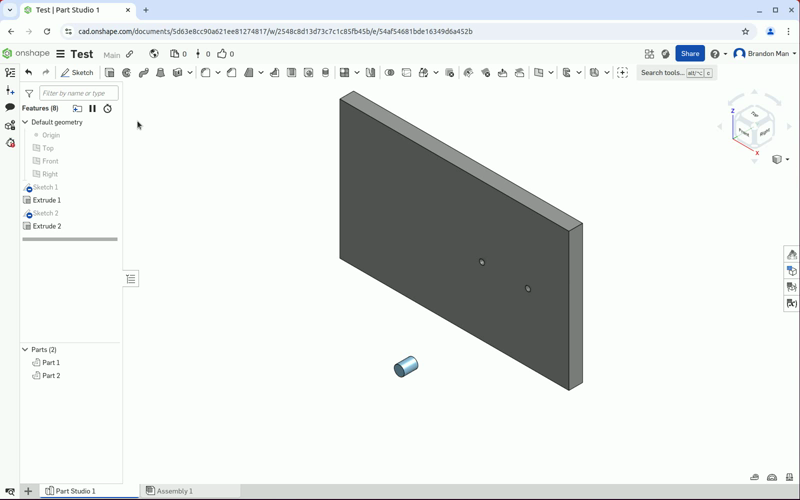
mouse_move(73, 189)
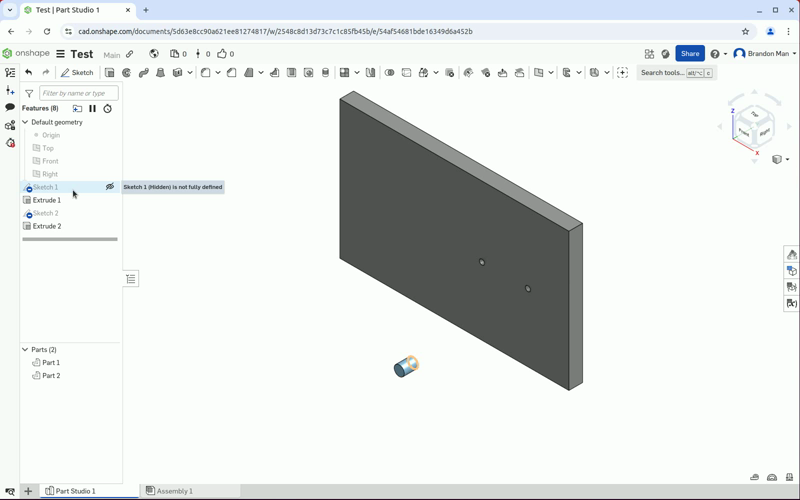
click(73, 189)